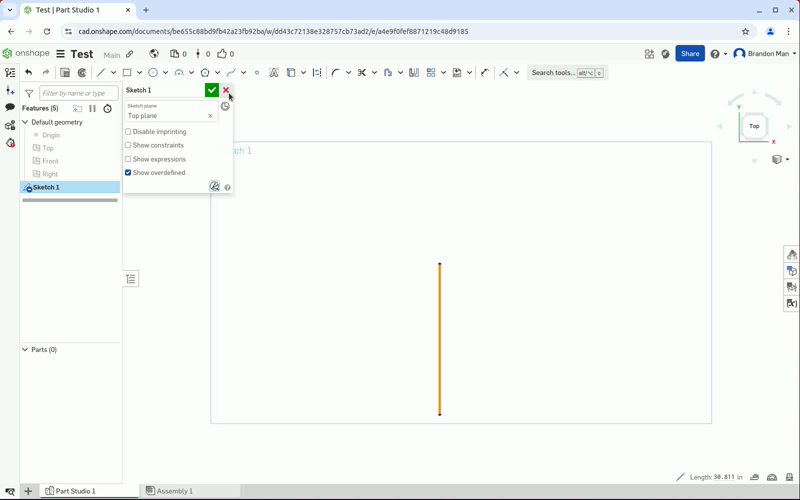
key(shift+h)
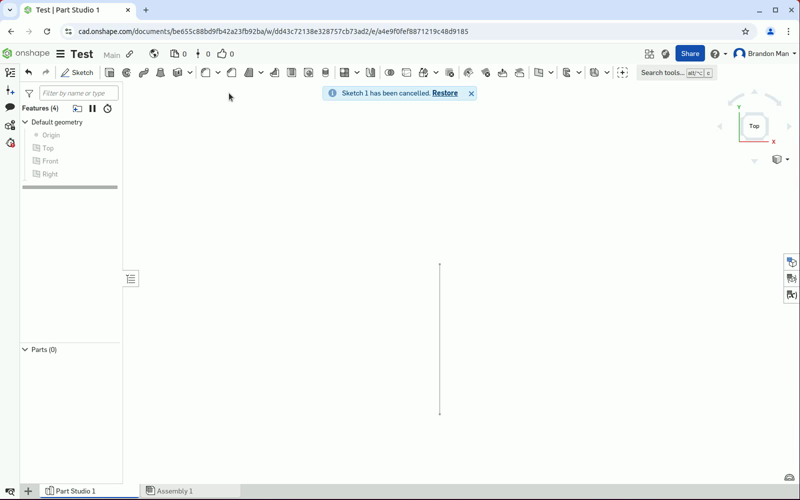
mouse_move(73, 352)
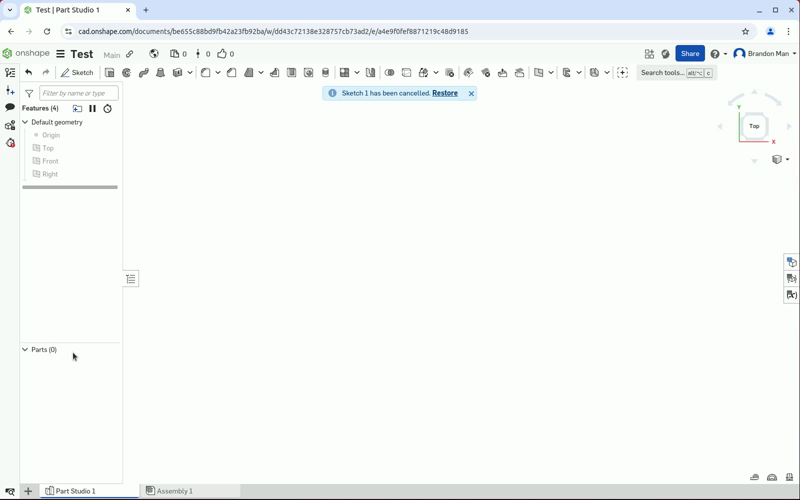
key(y)
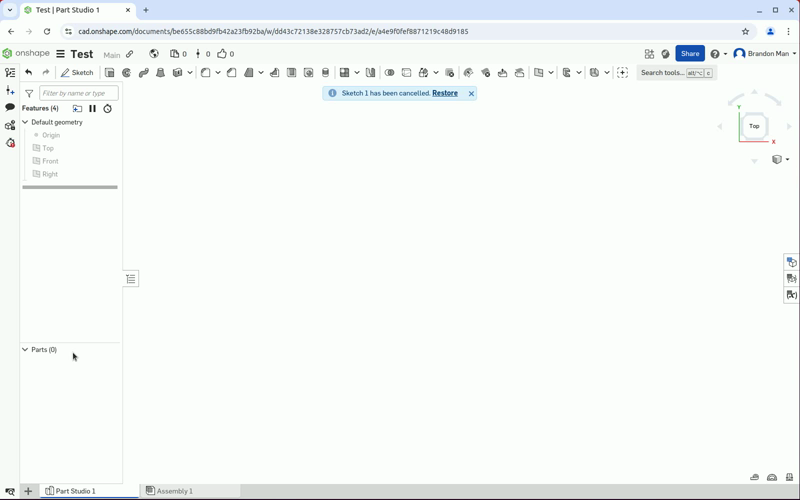
key(shift+p)
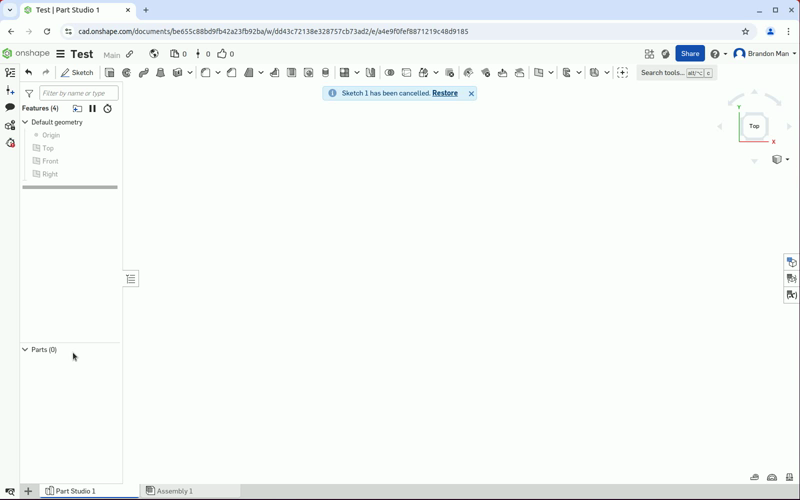
key(space)
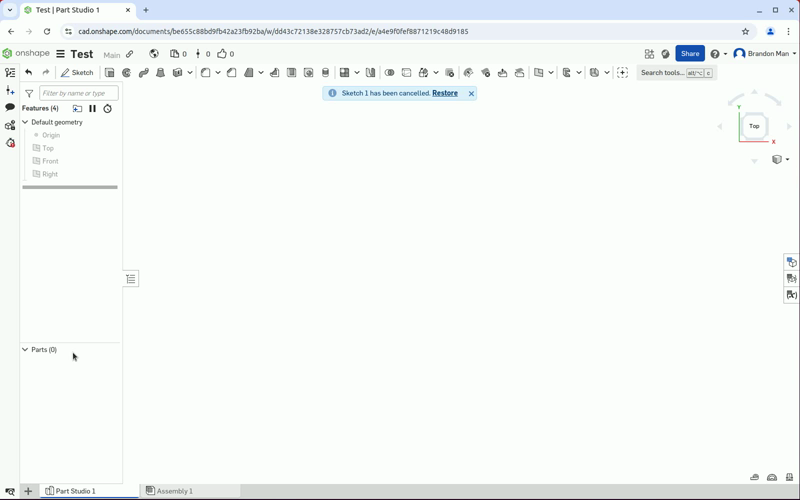
key_down(shift)
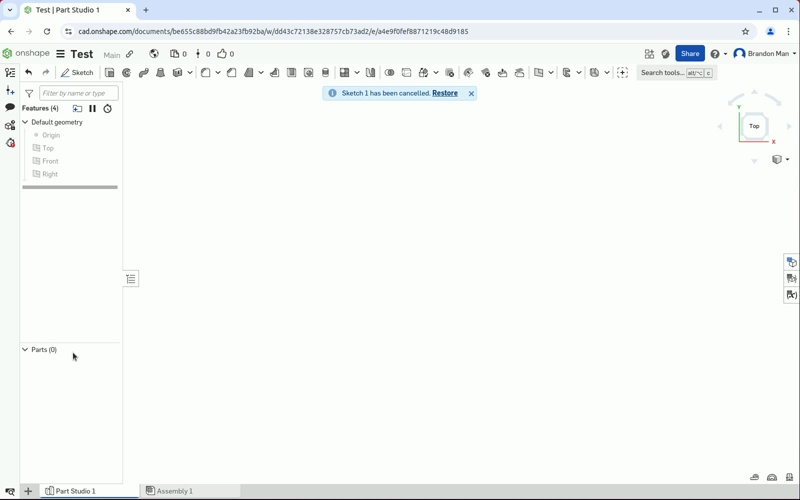
key(up)
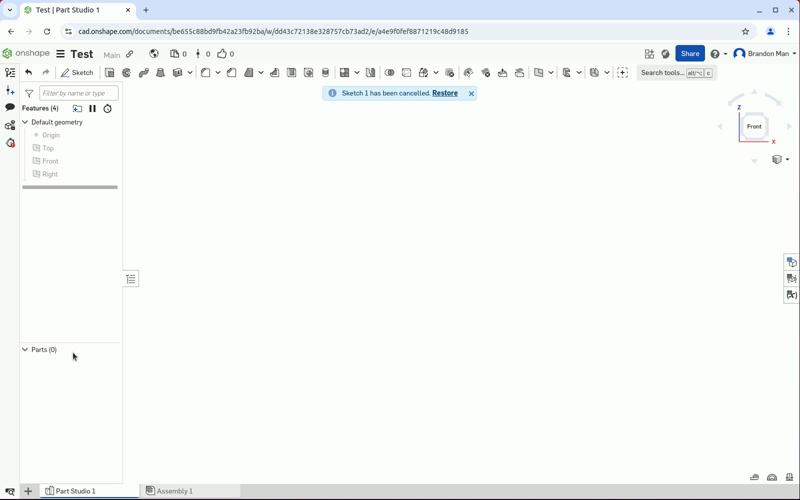
key_up(shift)
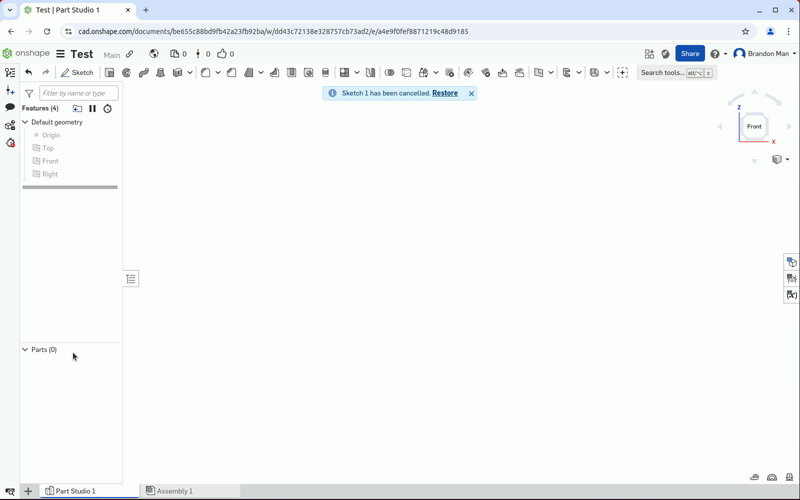
key(space)
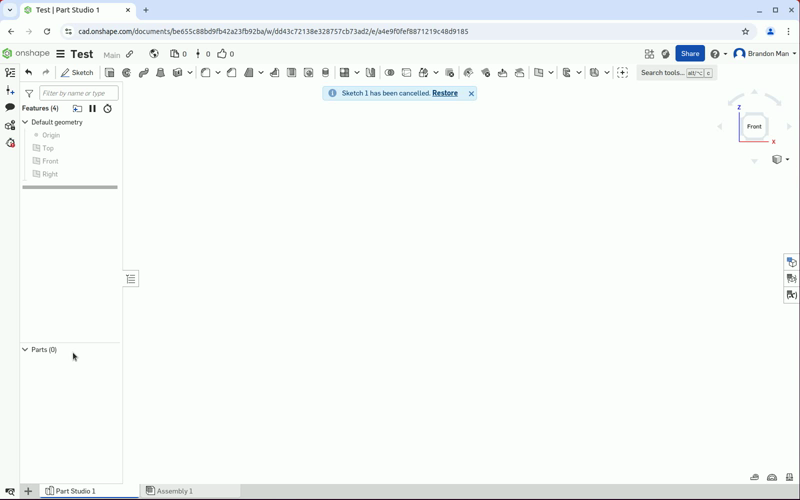
key_down(shift)
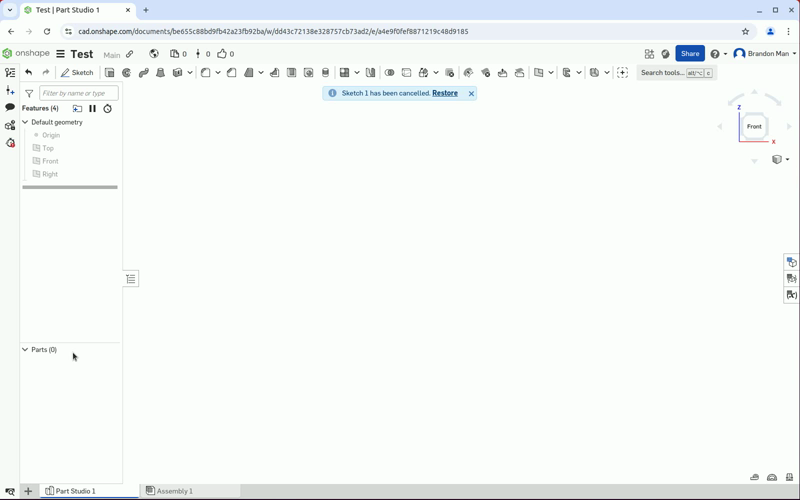
key(left)
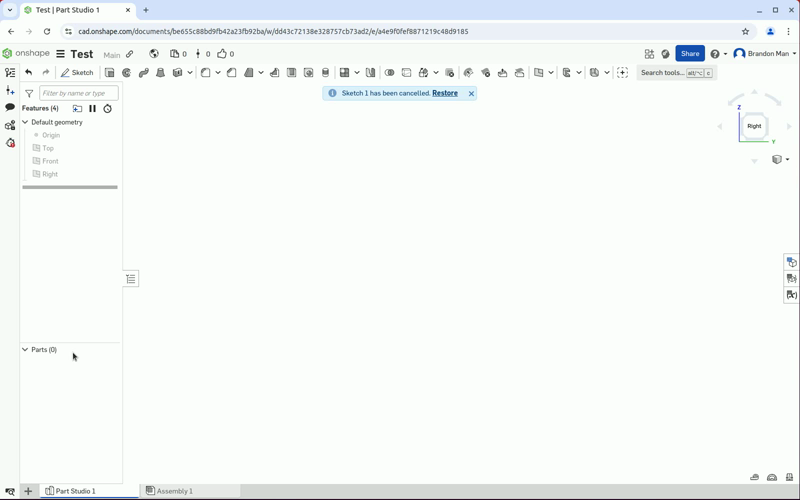
key_up(shift)
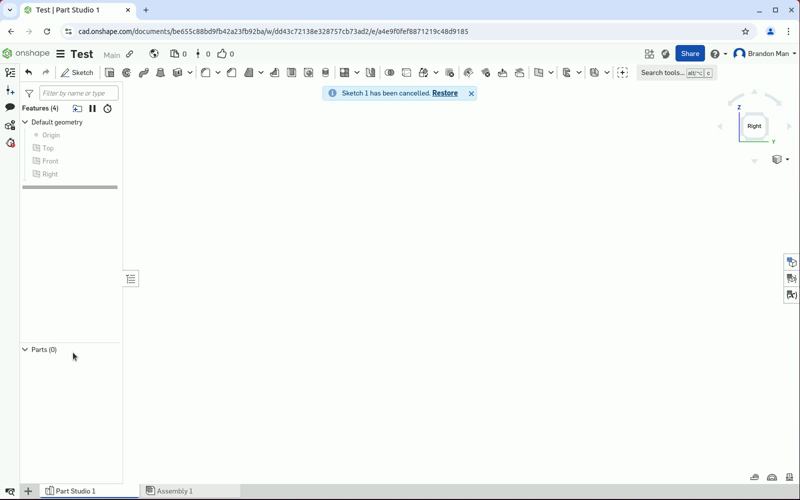
mouse_move(73, 352)
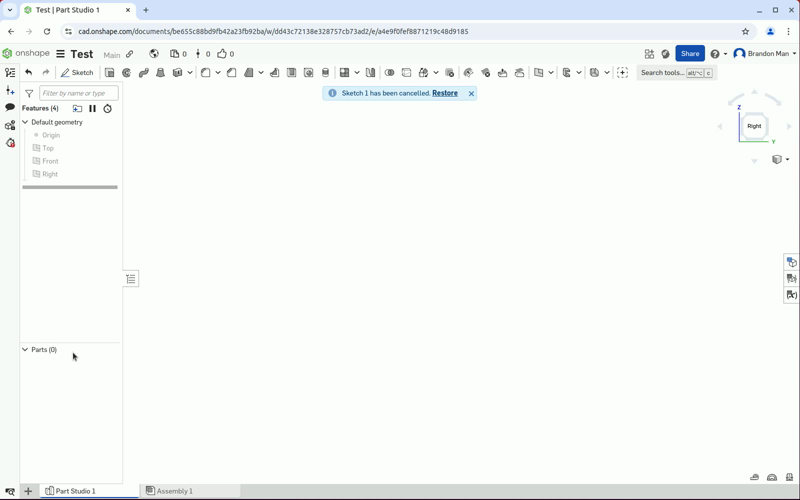
key(shift+y)
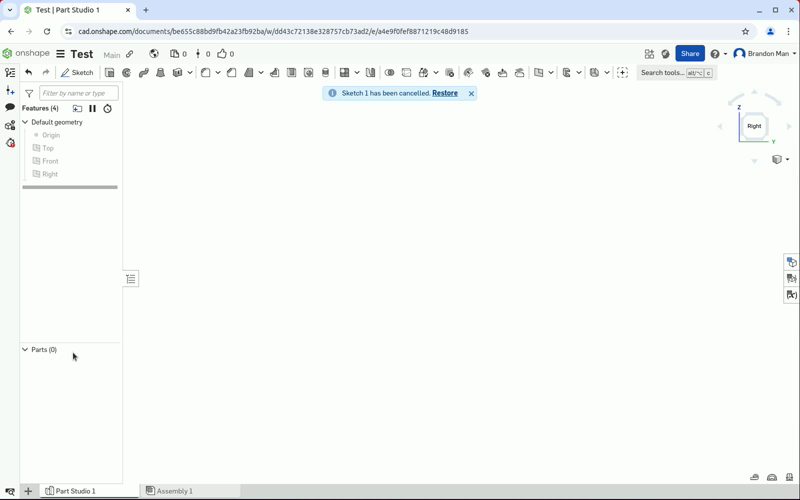
key(shift+s)
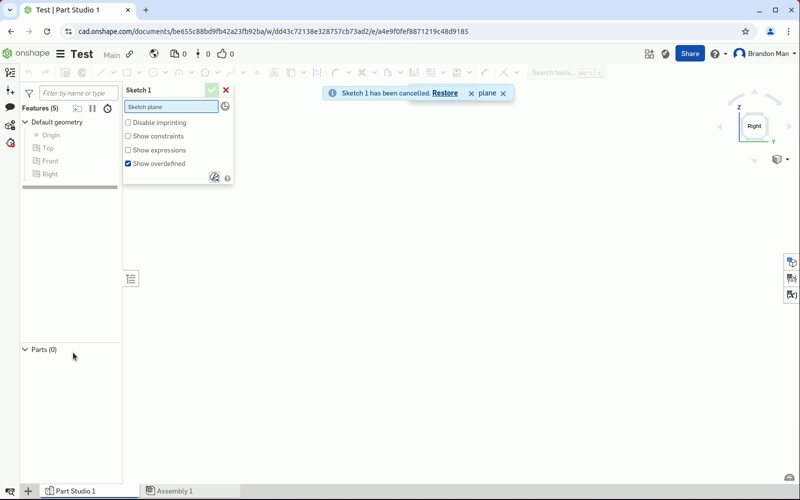
mouse_move(73, 176)
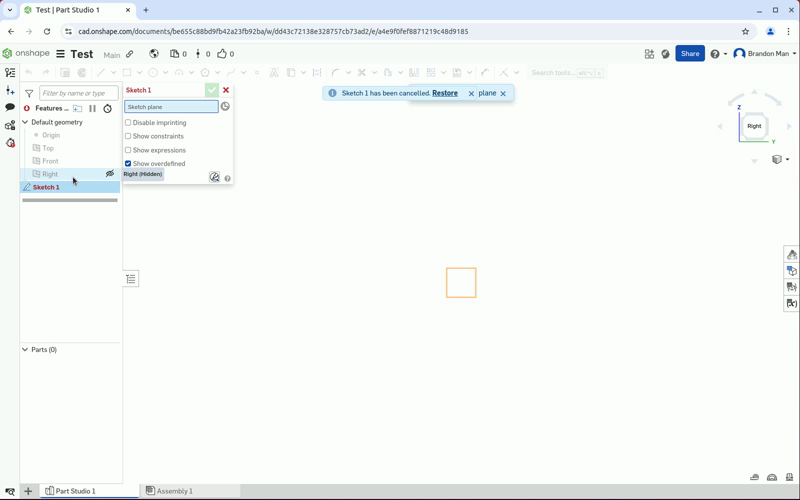
click(73, 176)
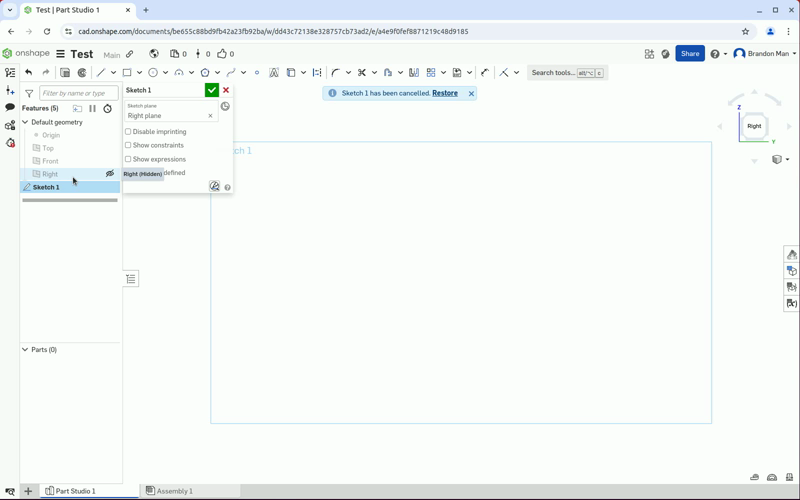
mouse_move(73, 352)
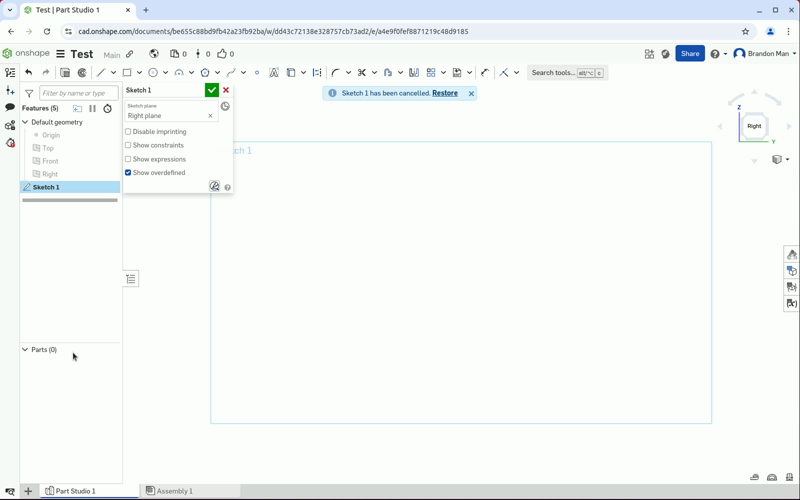
key(y)
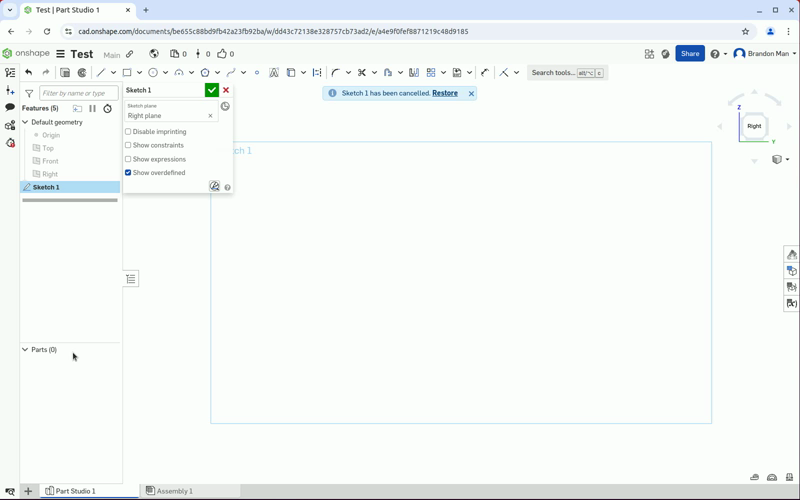
key(c)
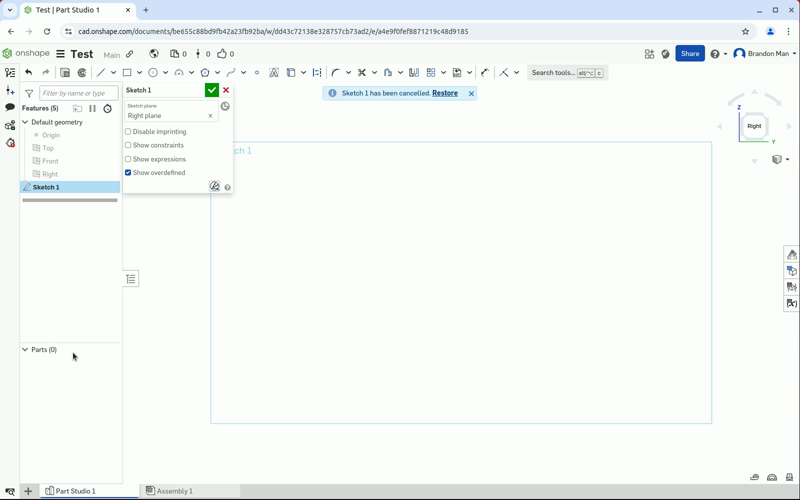
key_down(shift)
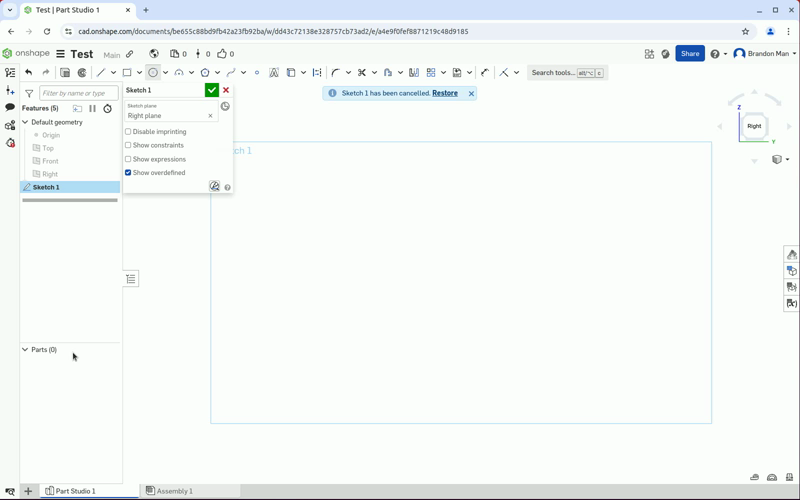
mouse_move(460, 282)
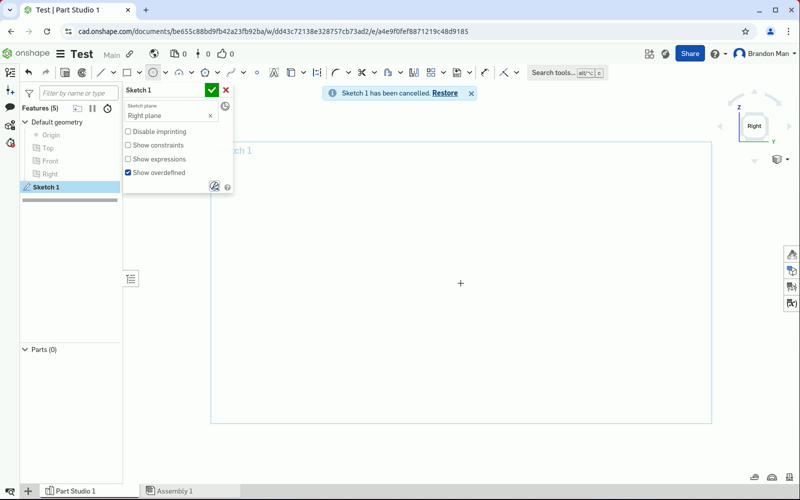
click(460, 282)
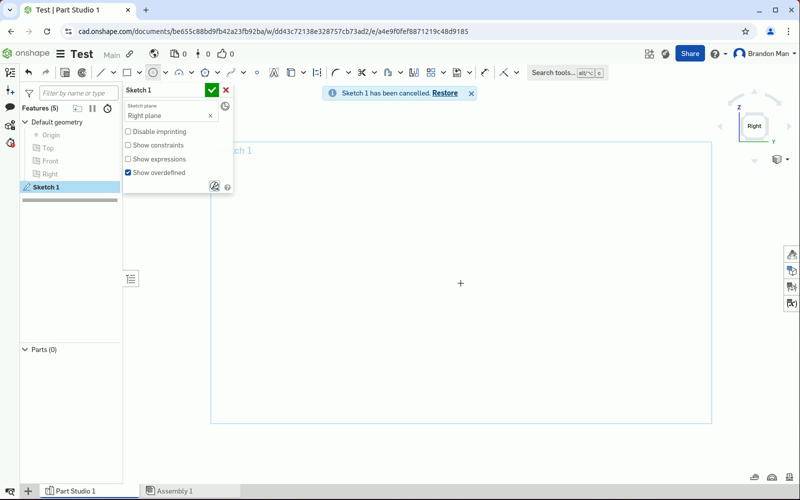
key_up(shift)
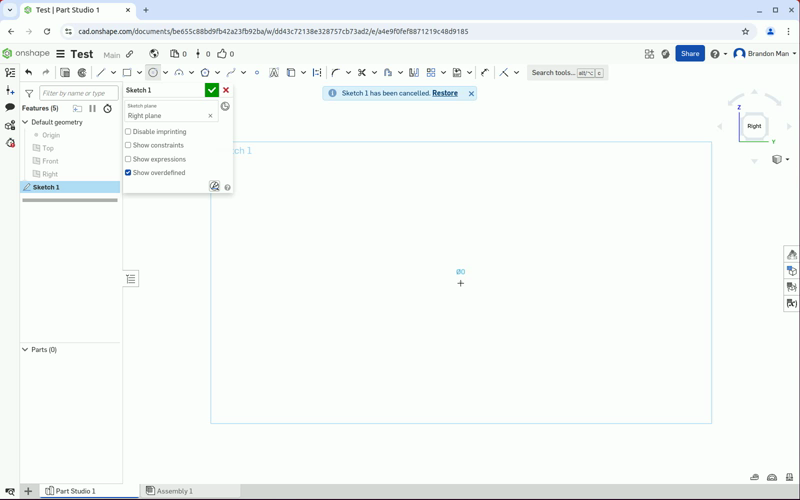
mouse_move(503, 282)
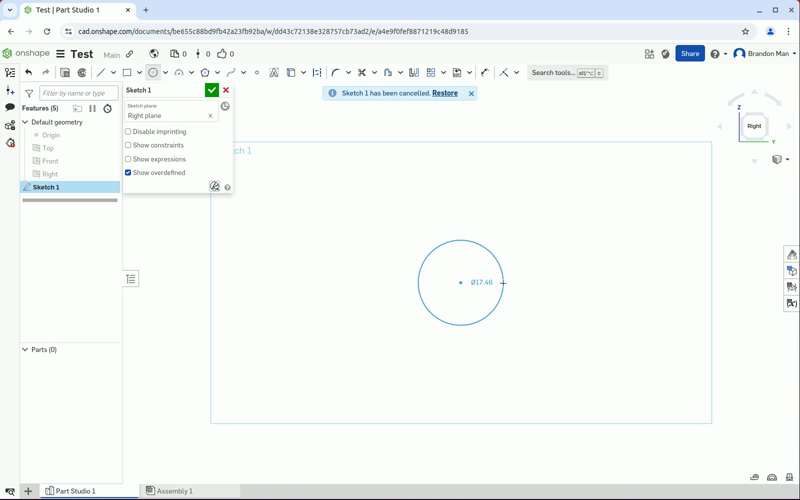
click(503, 282)
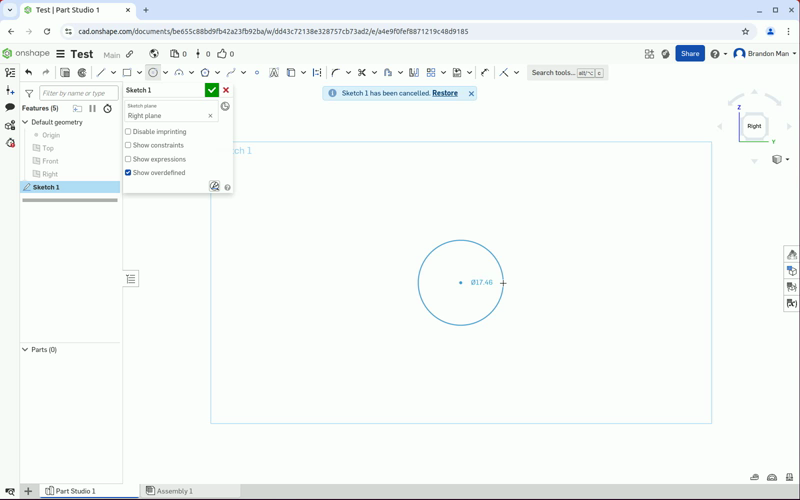
key(esc)
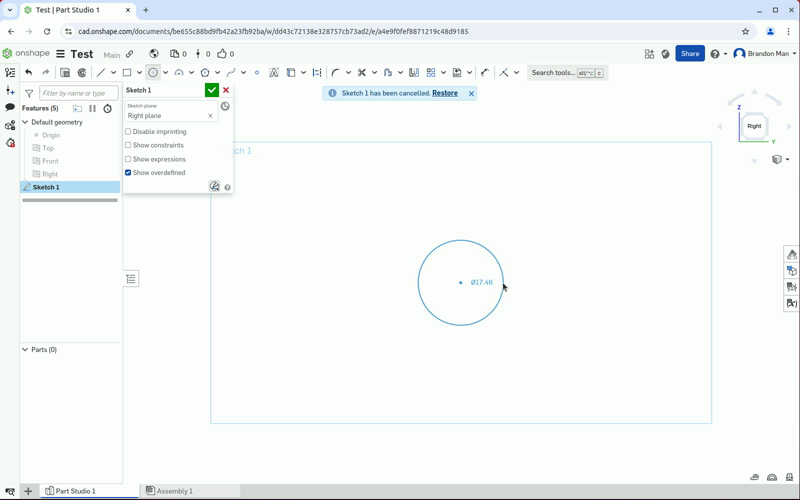
mouse_move(448, 275)
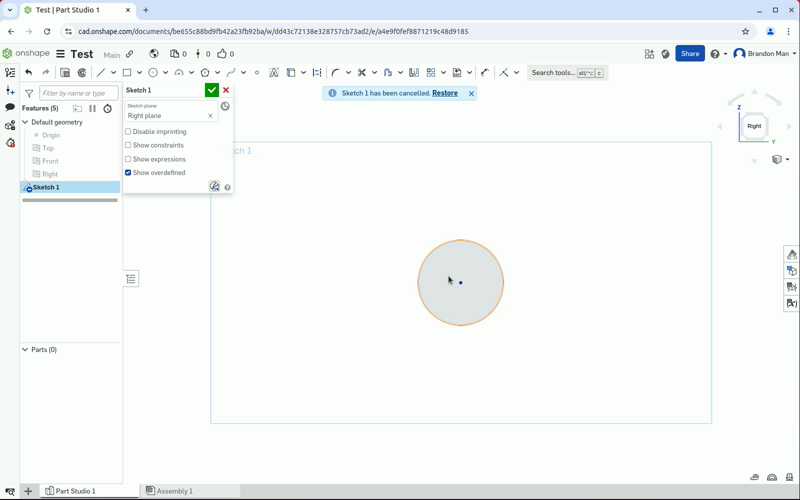
click(448, 275)
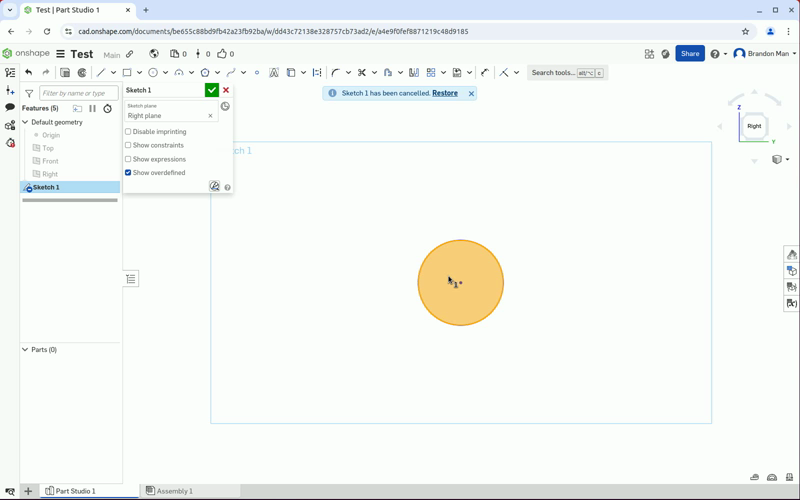
mouse_move(73, 352)
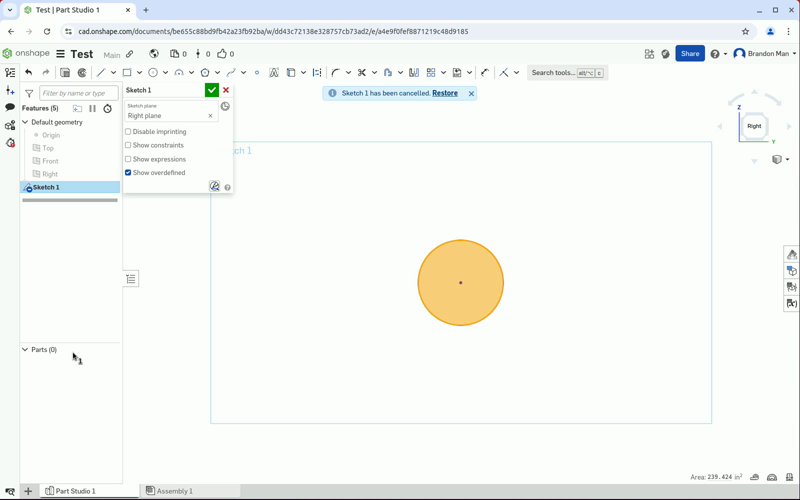
key(shift+y)
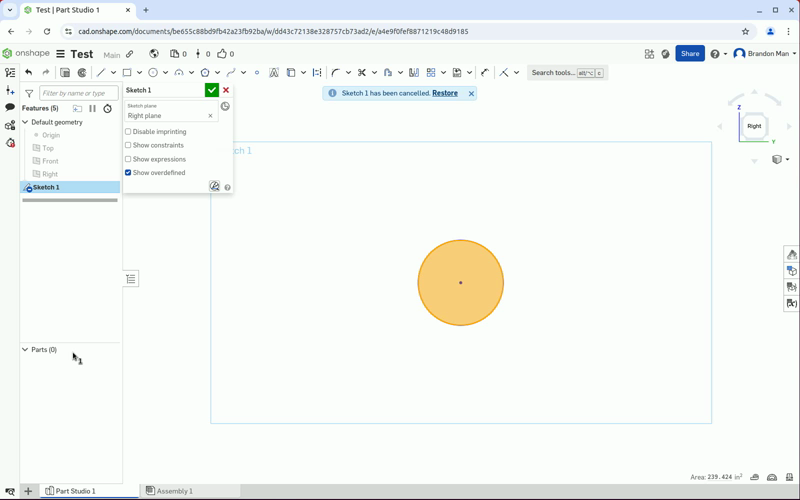
key(shift+e)
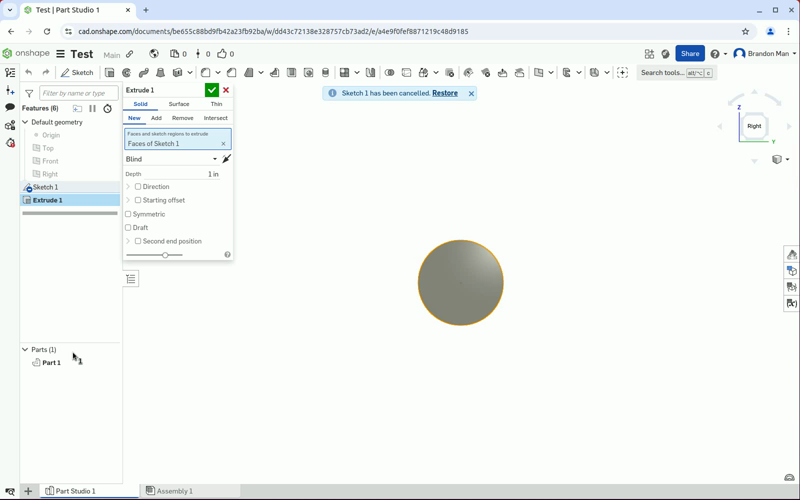
mouse_move(143, 106)
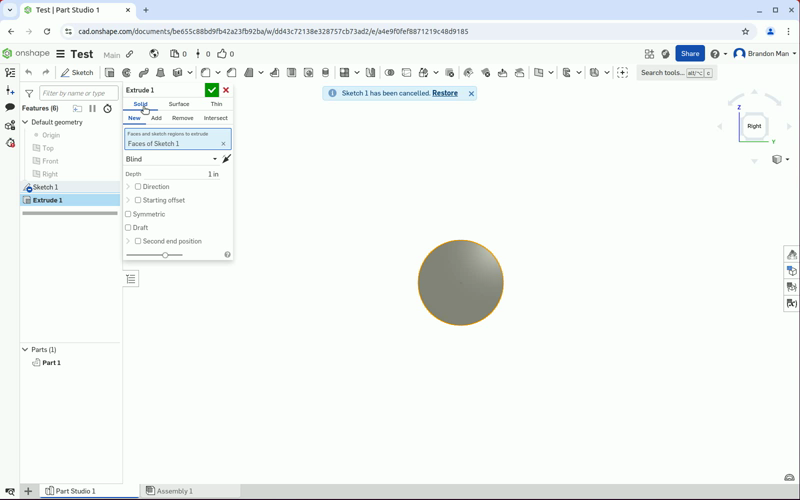
click(143, 106)
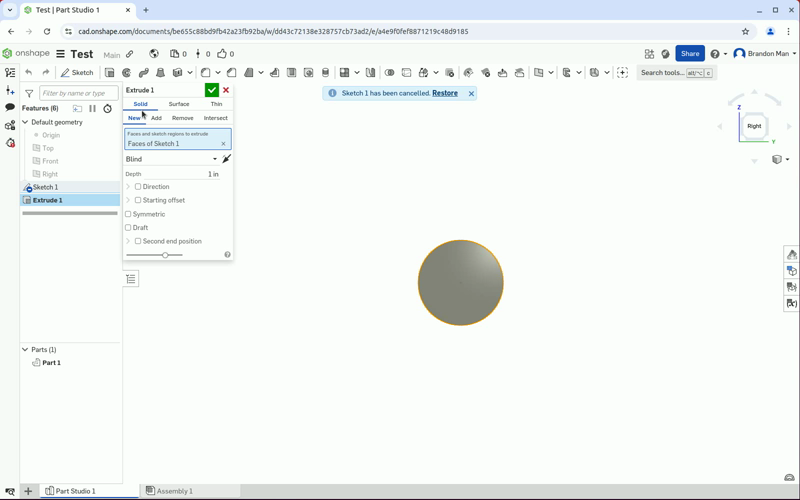
mouse_move(137, 120)
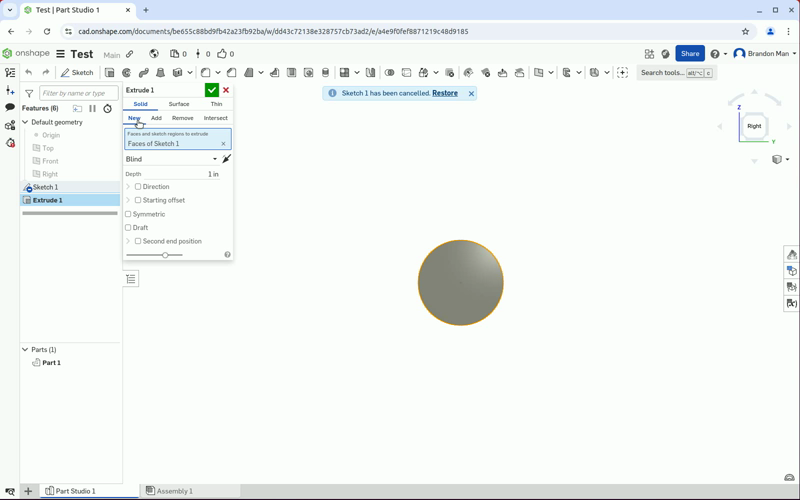
click(137, 120)
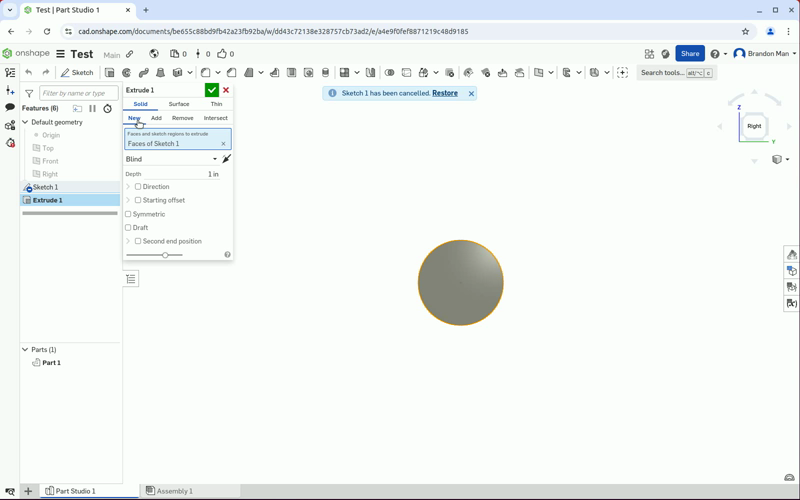
key(tab, 4)
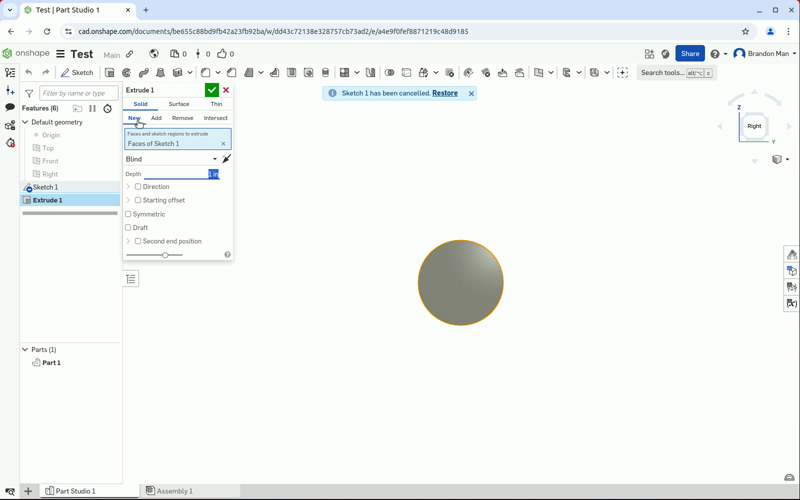
text(46.216)
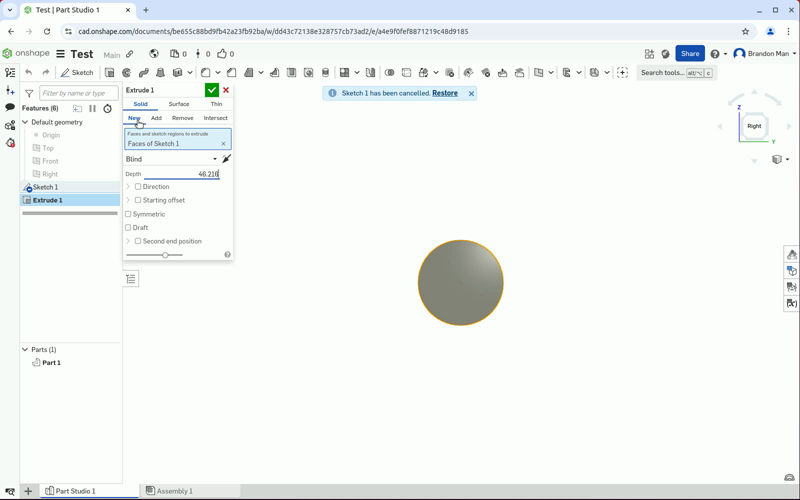
key(tab, 3)
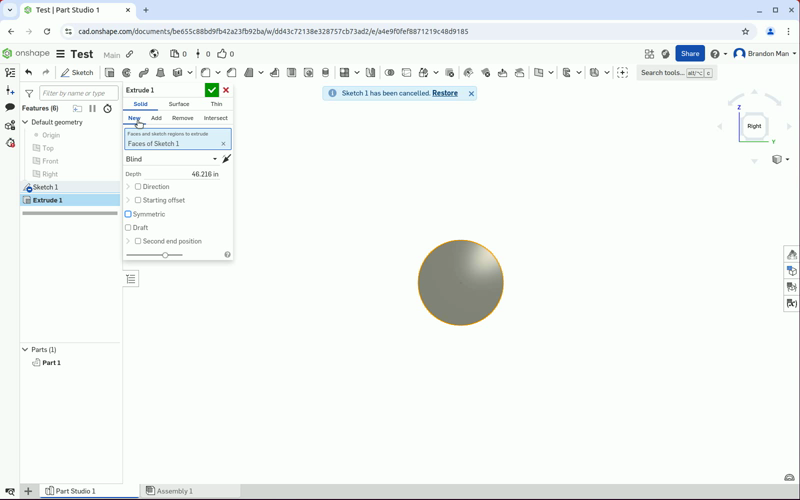
key(space)
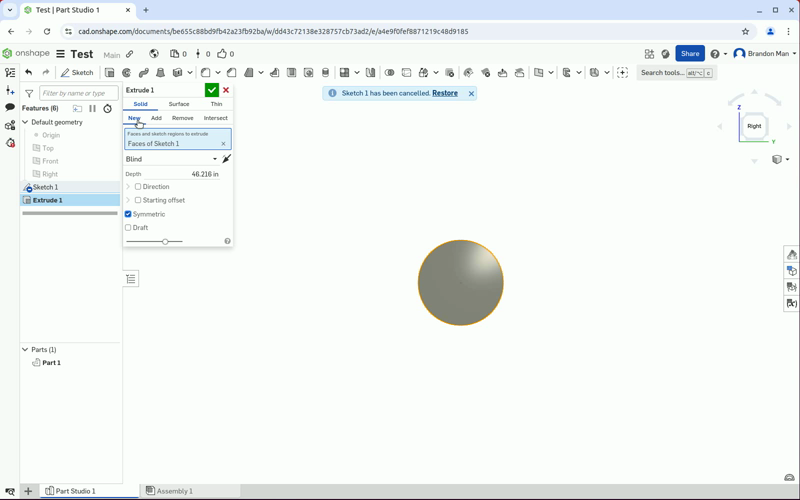
key(enter)
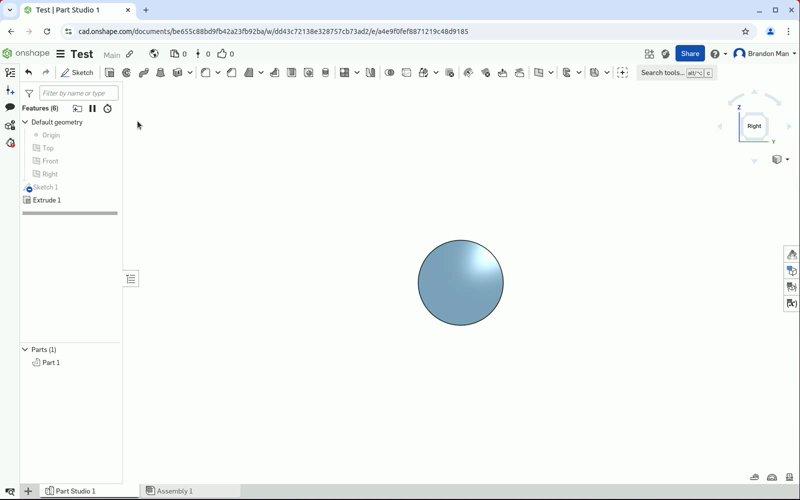
key(shift+h)
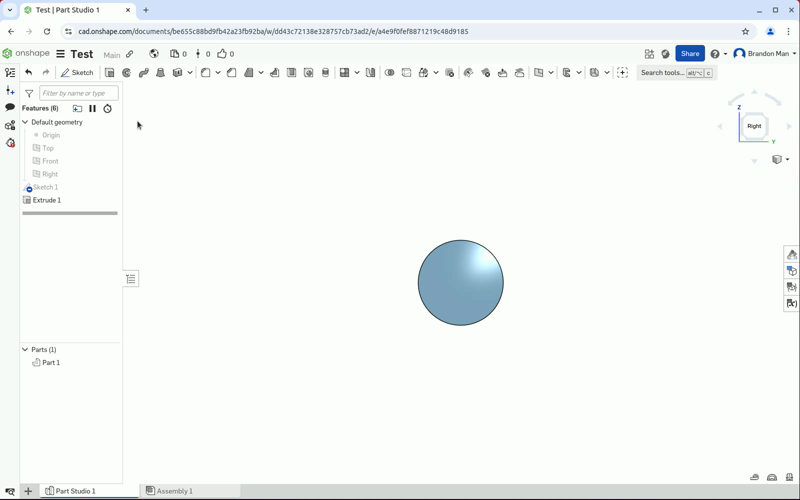
key(shift+h)
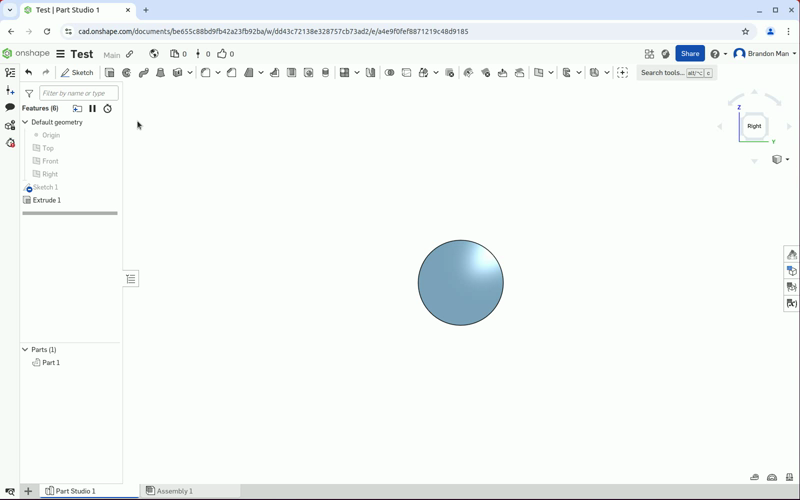
mouse_move(73, 189)
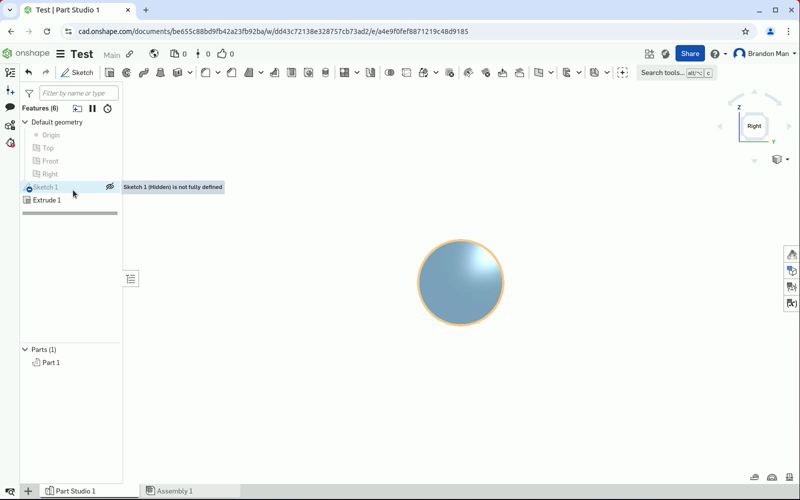
click(73, 189)
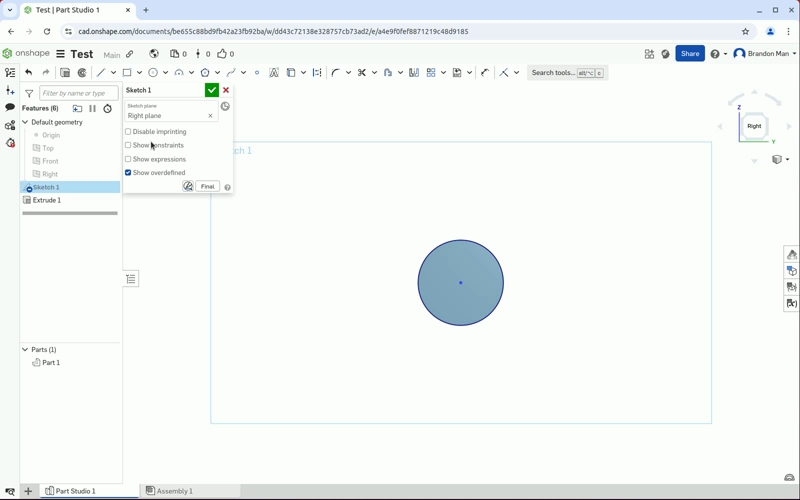
mouse_move(229, 92)
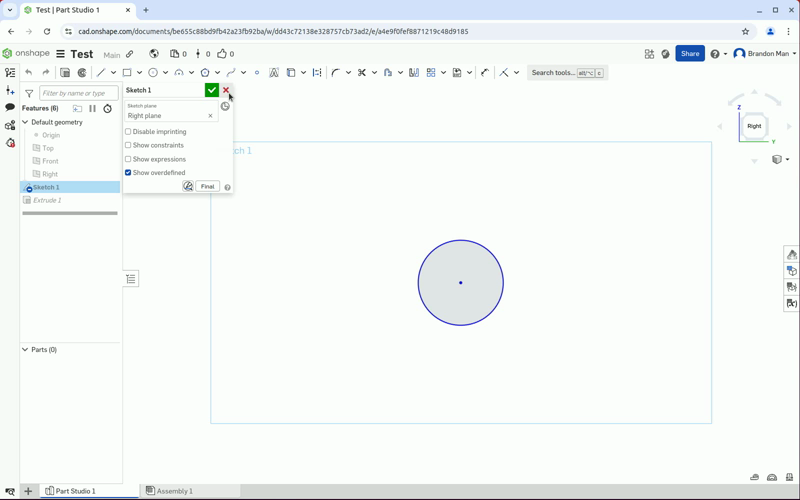
click(229, 92)
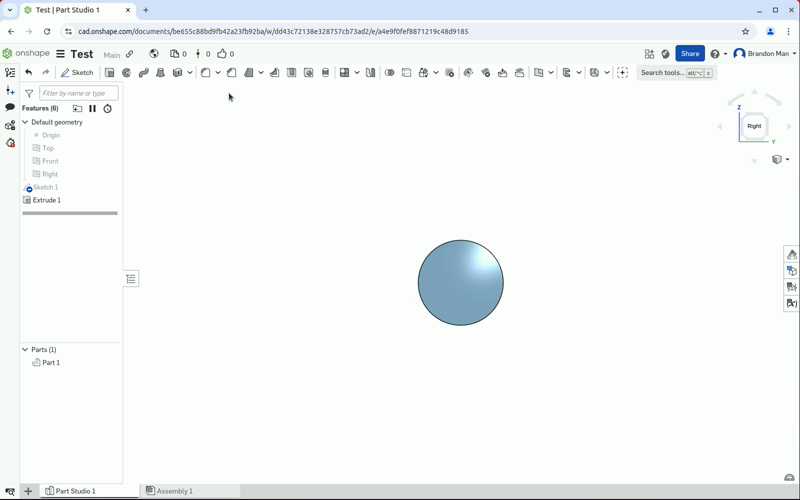
mouse_move(73, 352)
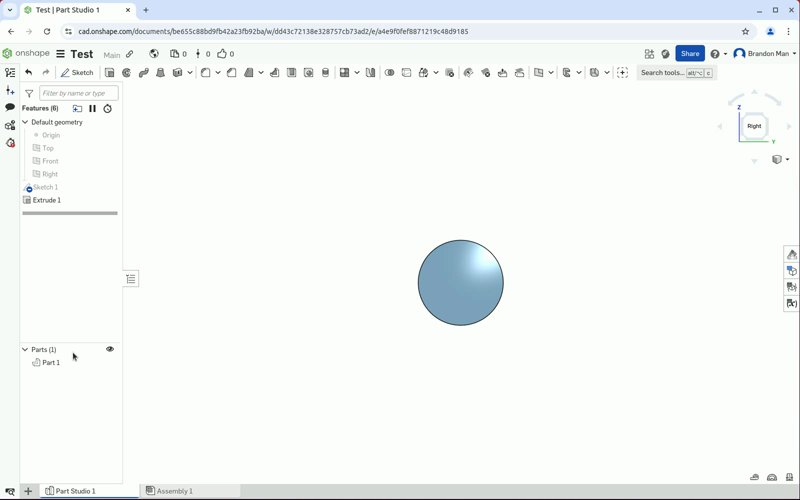
key(y)
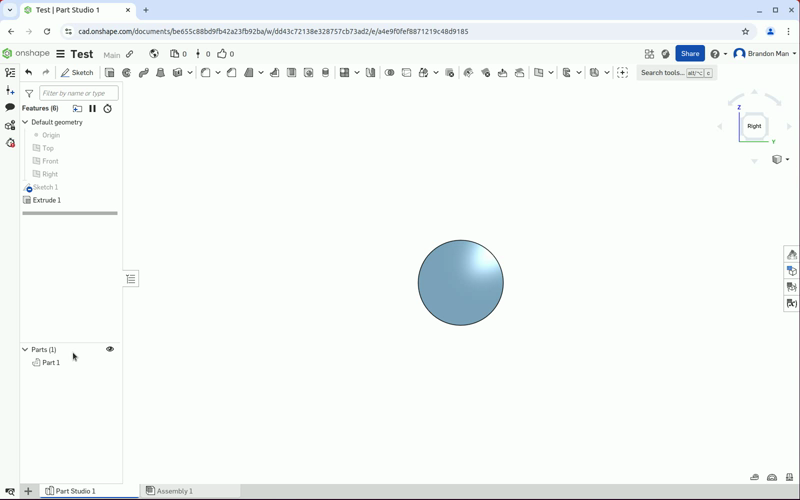
key(shift+p)
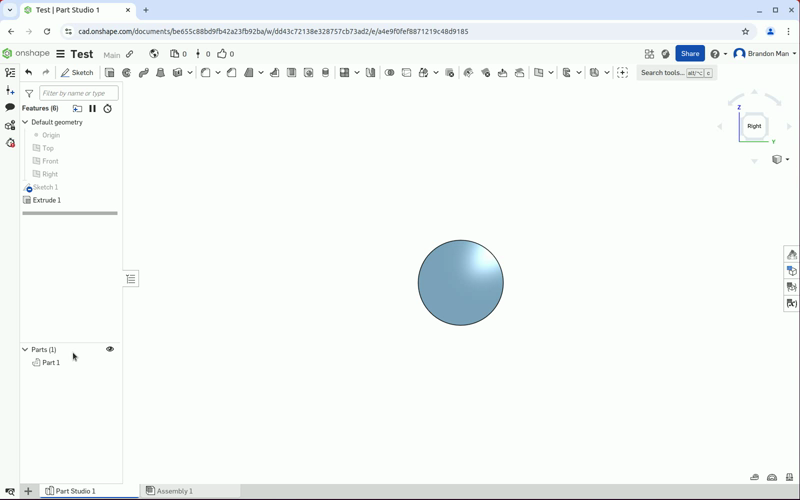
key(space)
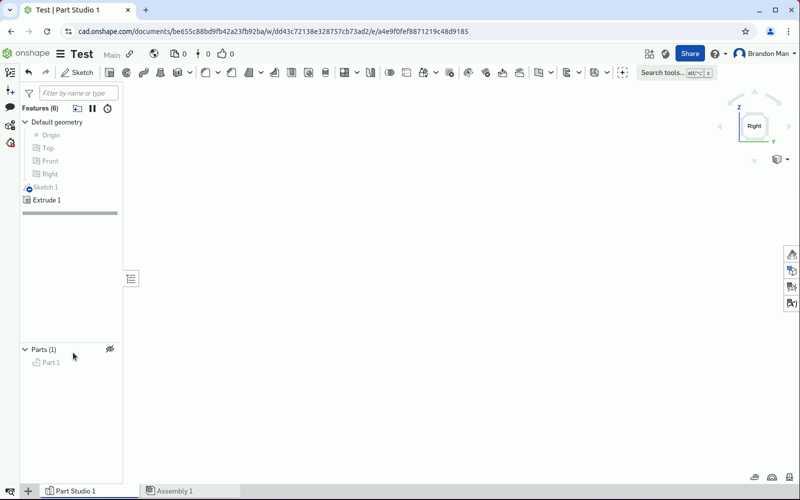
key_down(shift)
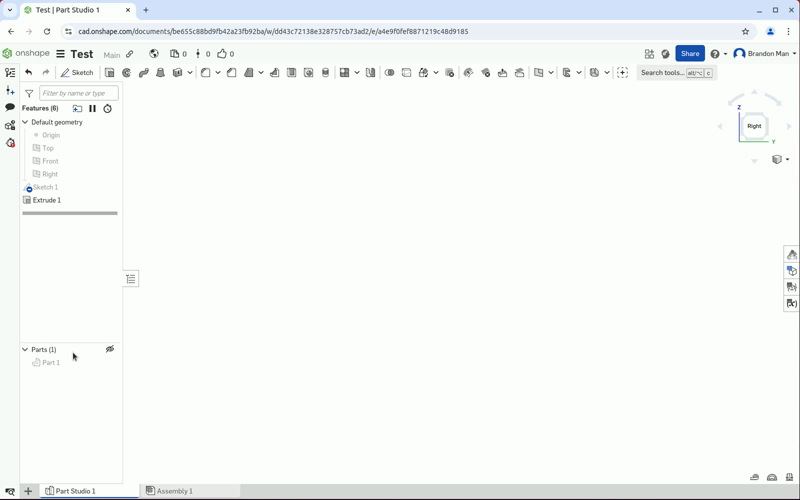
key(right)
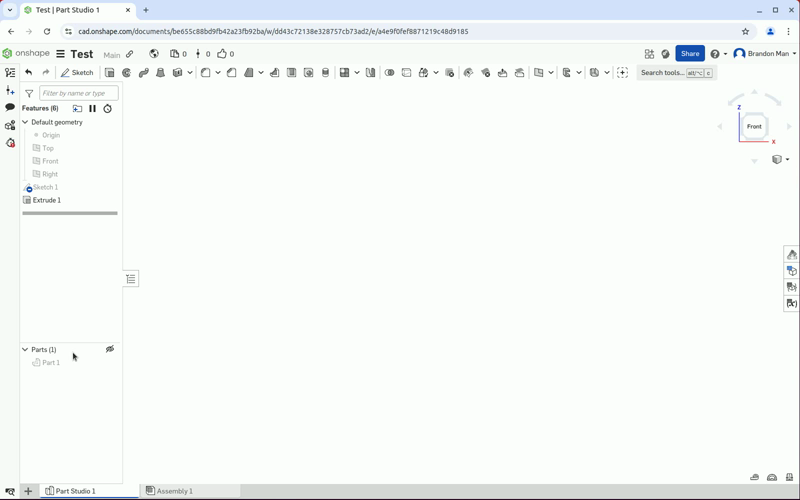
key_up(shift)
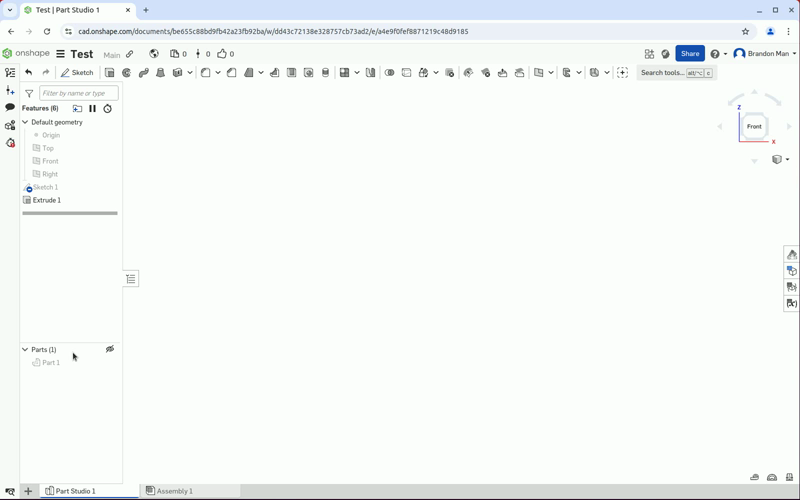
mouse_move(73, 352)
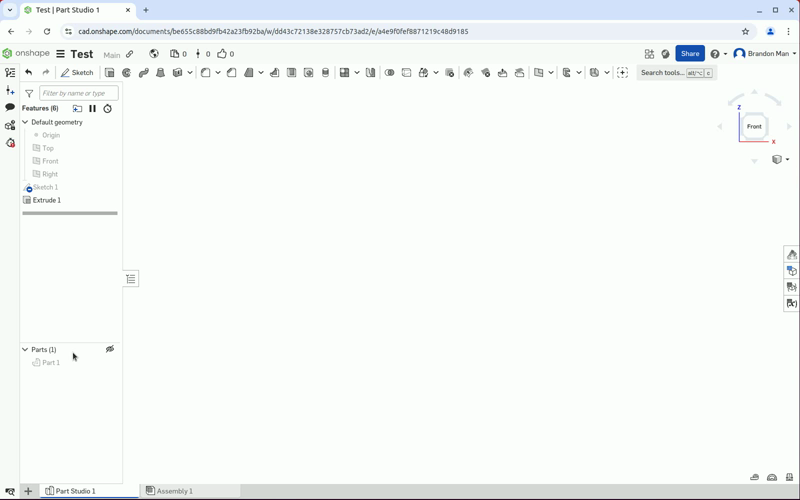
key(shift+y)
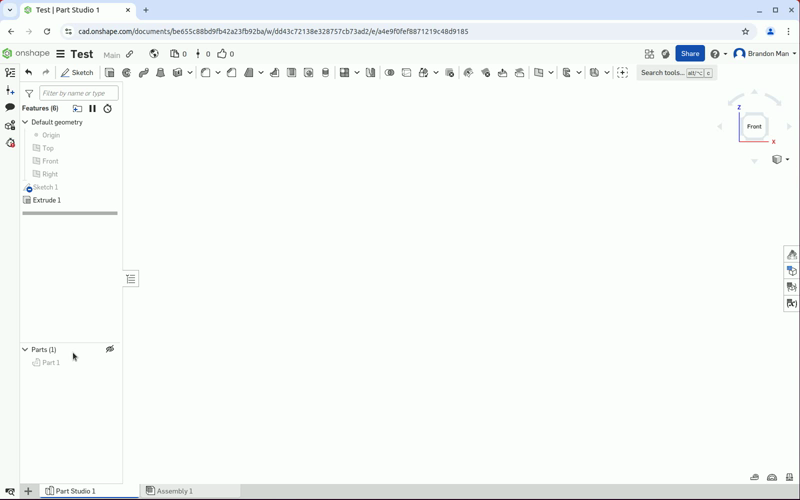
key(shift+s)
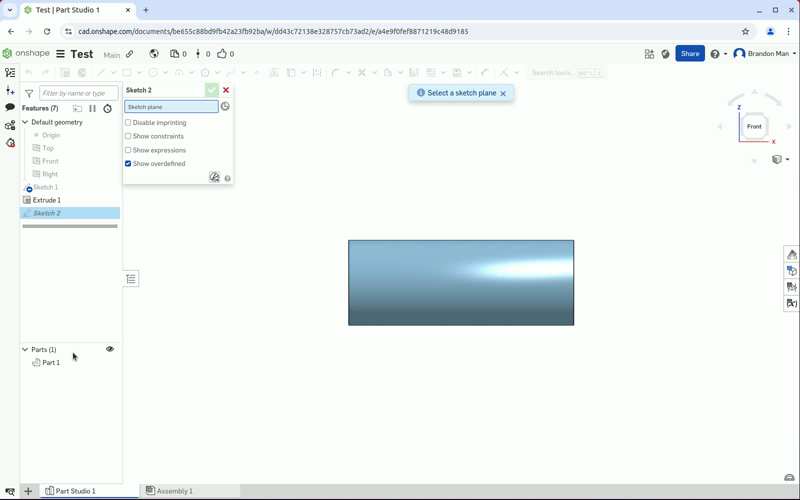
mouse_move(73, 163)
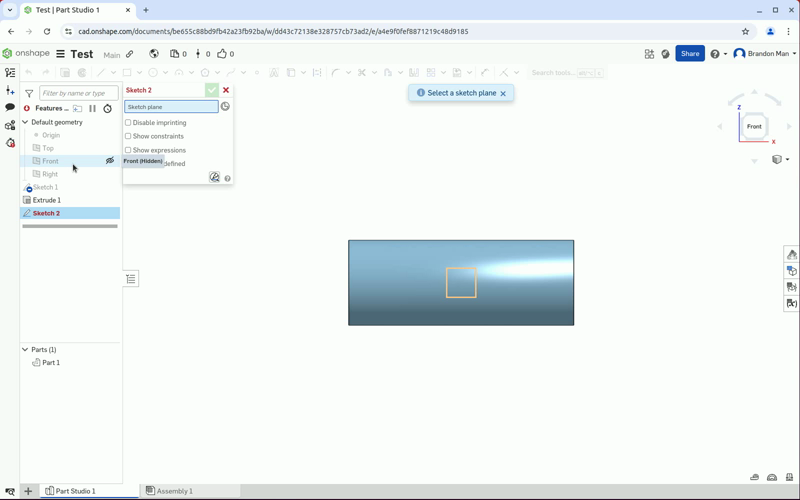
click(73, 163)
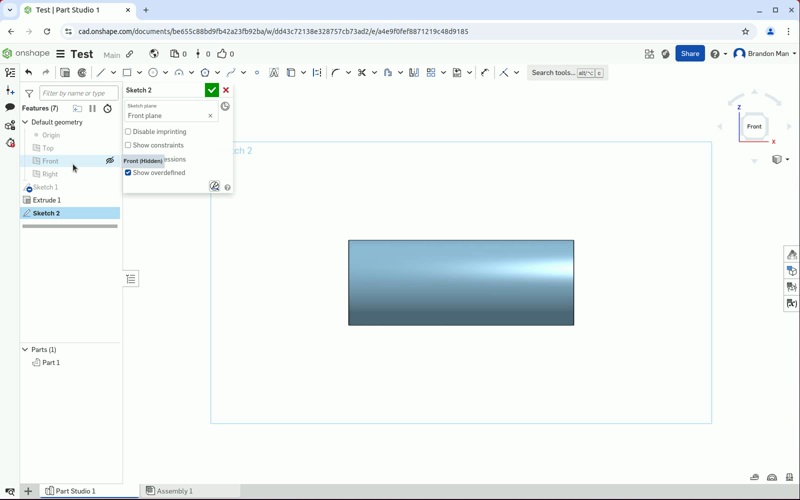
mouse_move(73, 352)
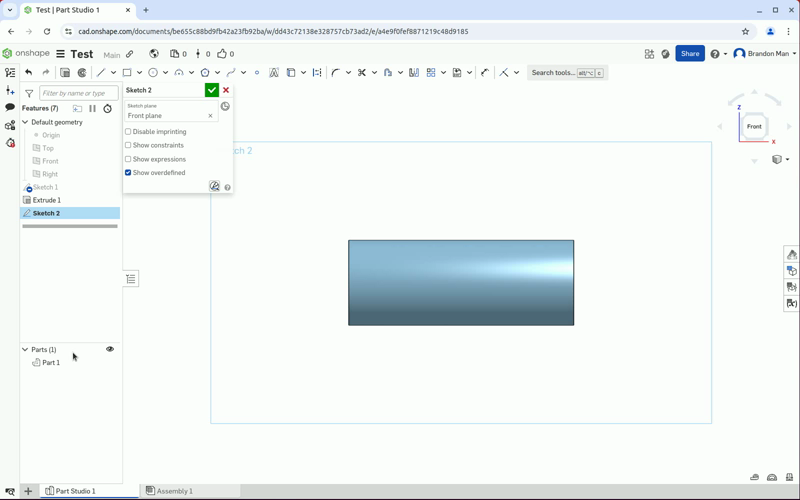
key(y)
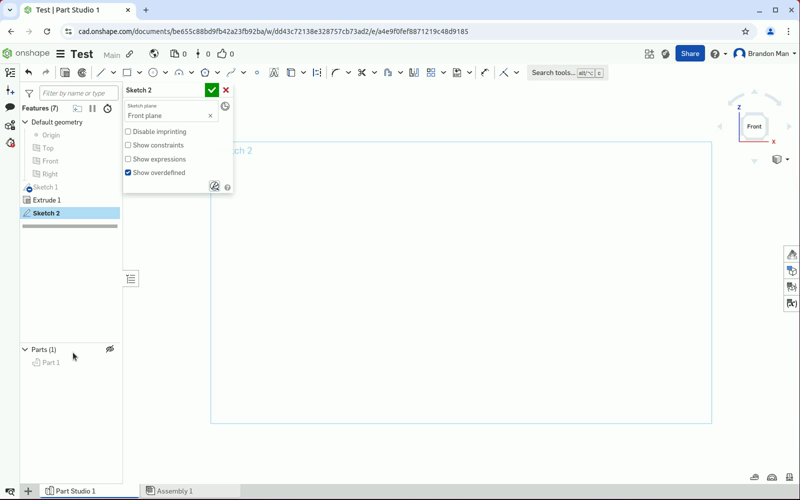
key(c)
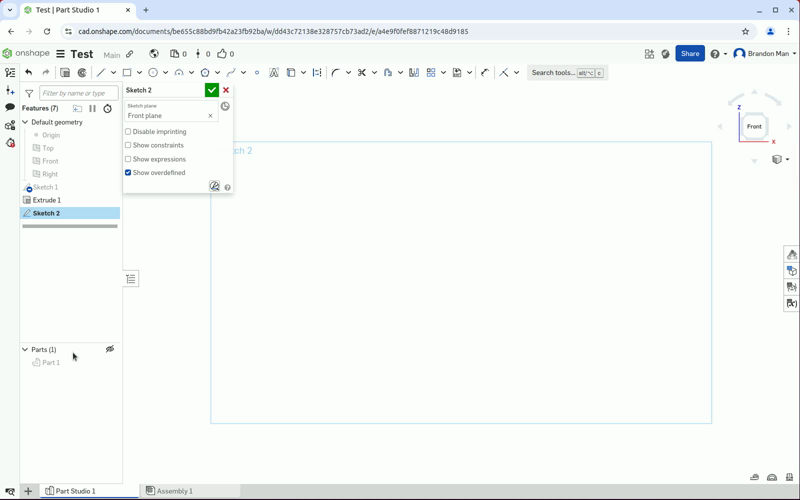
key_down(shift)
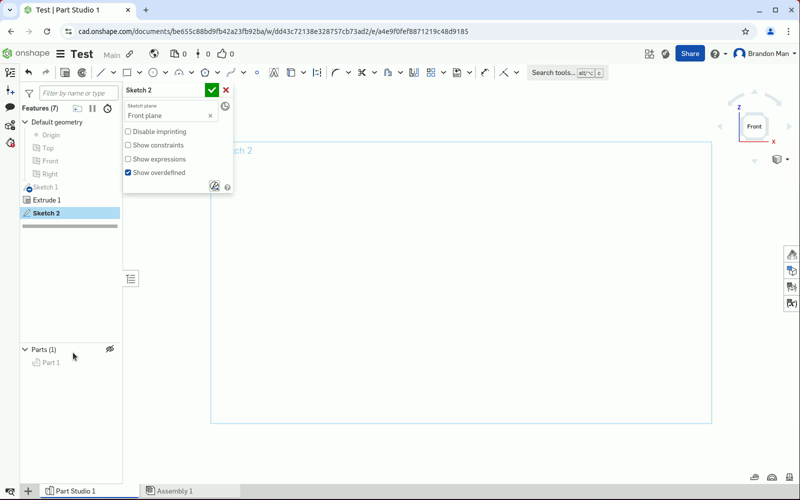
mouse_move(460, 282)
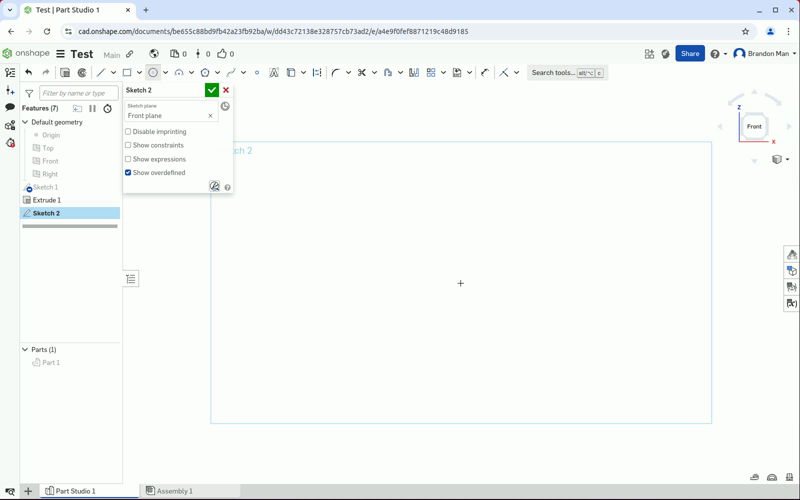
click(460, 282)
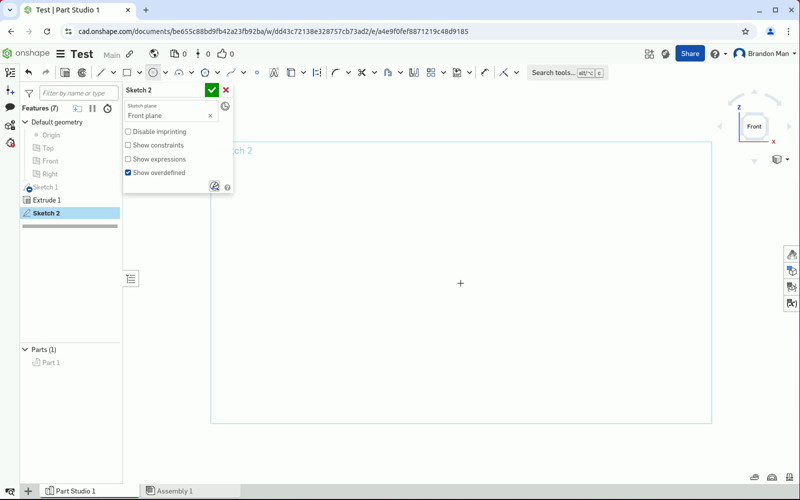
key_up(shift)
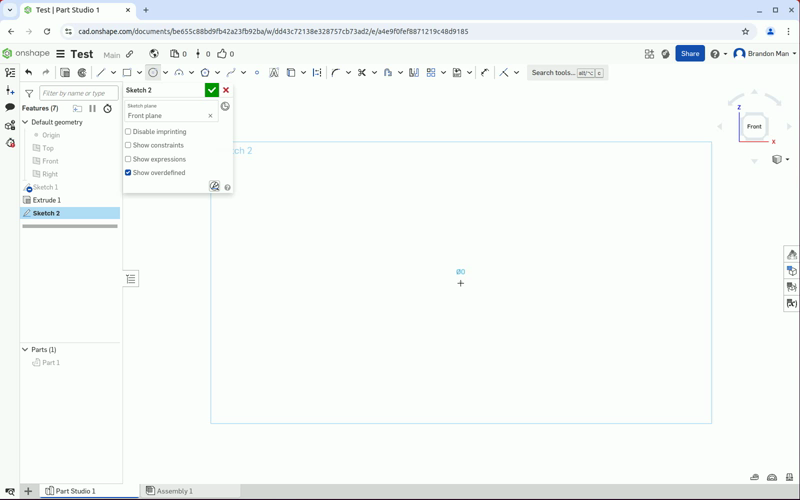
mouse_move(503, 282)
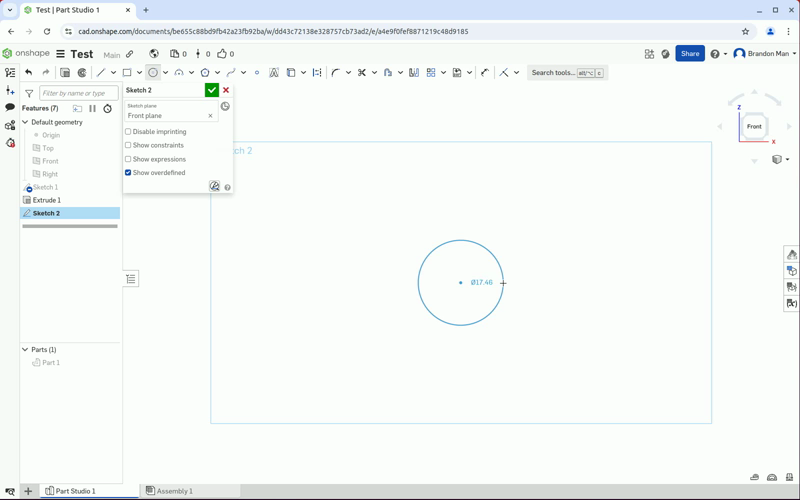
click(503, 282)
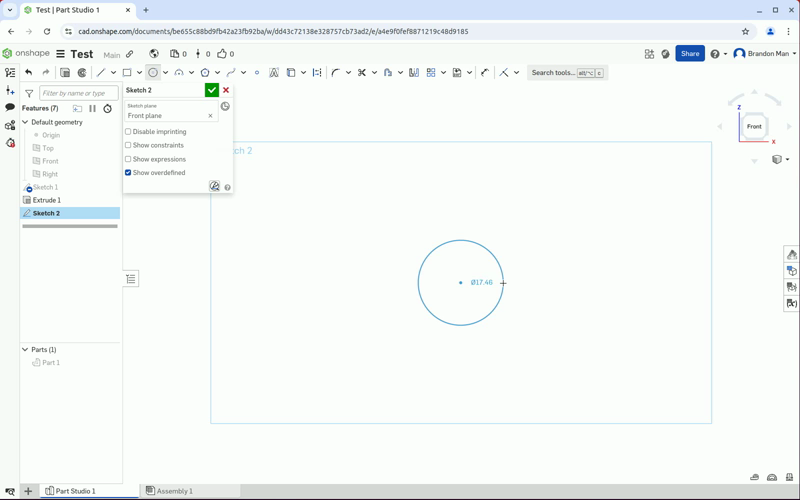
key(esc)
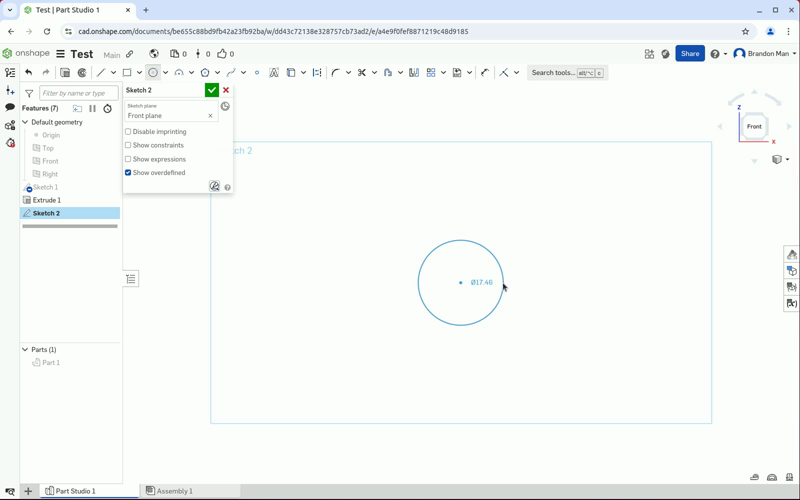
mouse_move(435, 278)
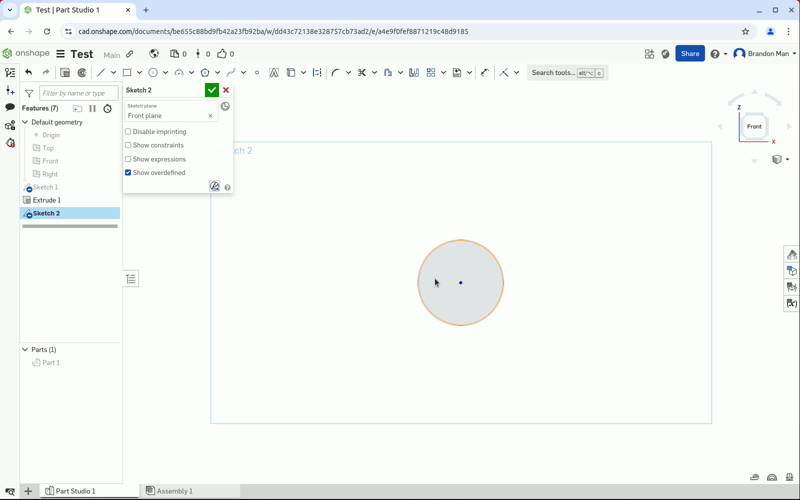
click(435, 278)
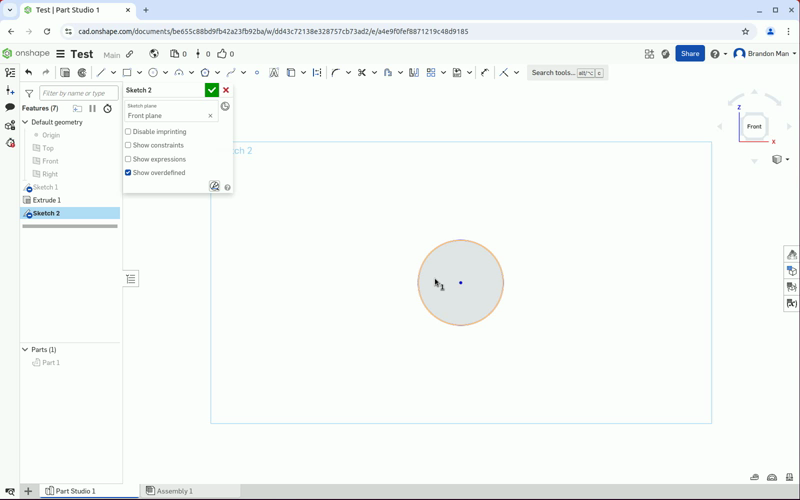
mouse_move(73, 352)
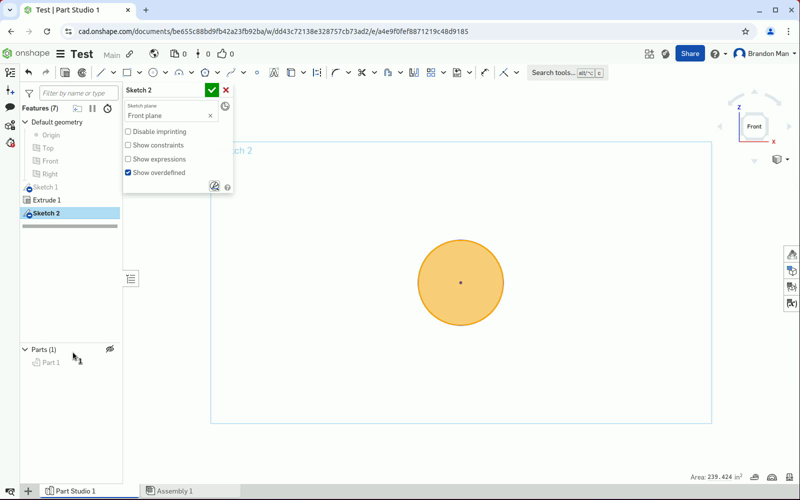
key(shift+y)
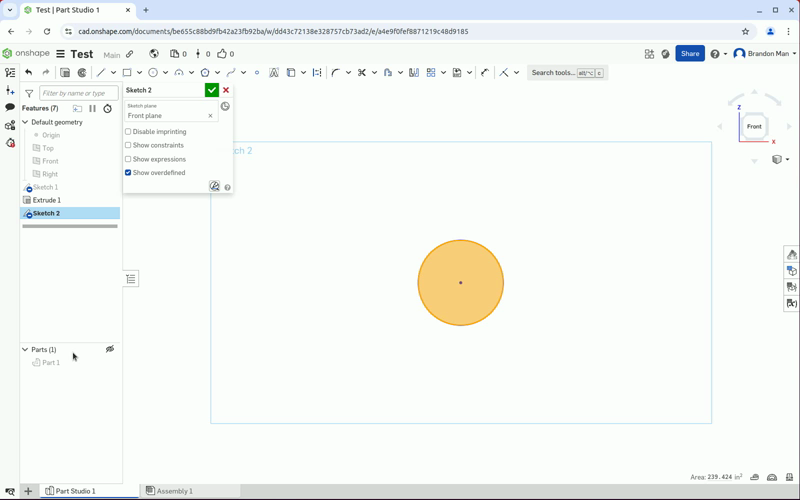
key(shift+e)
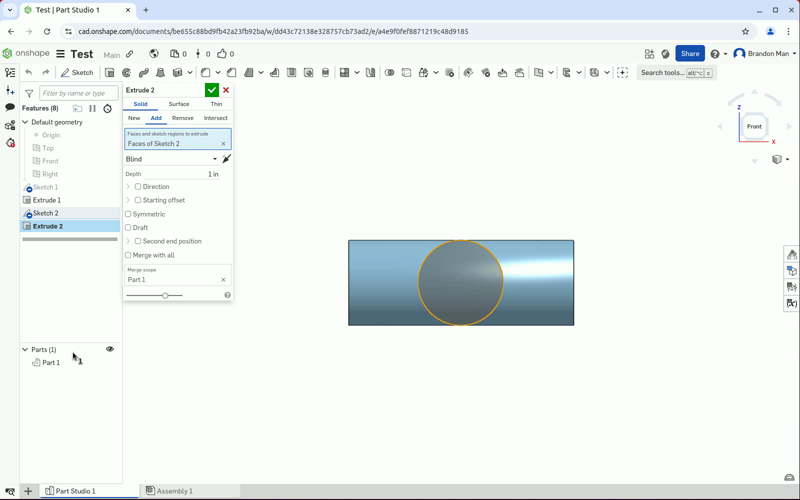
mouse_move(143, 106)
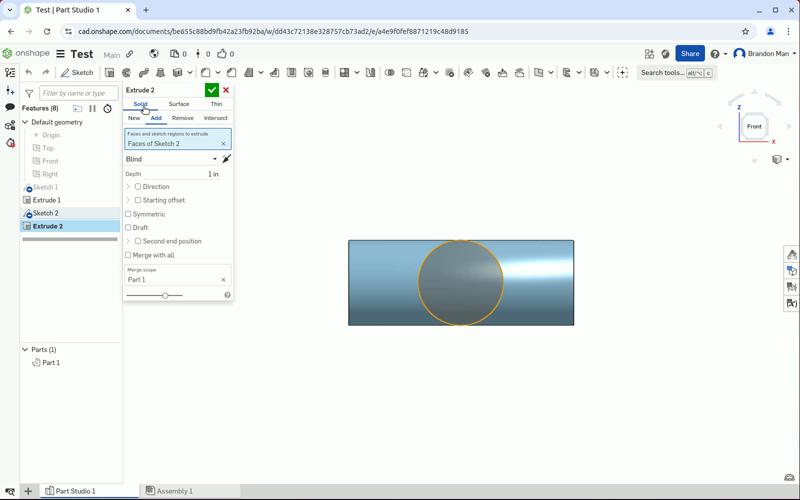
click(143, 106)
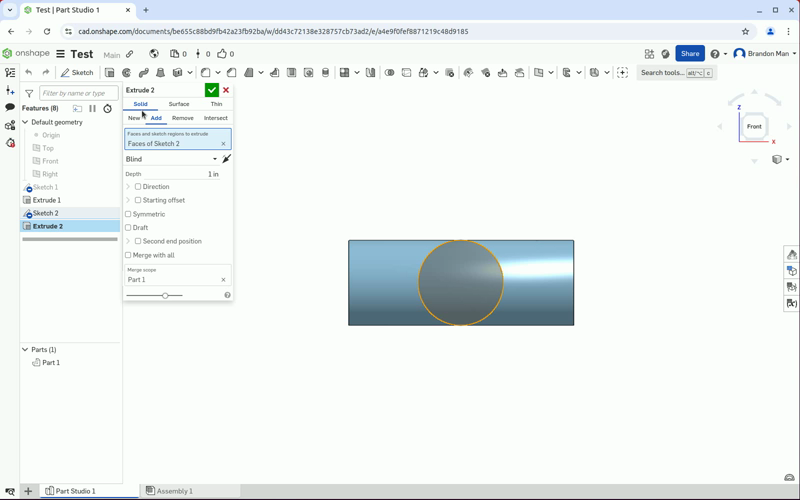
mouse_move(137, 120)
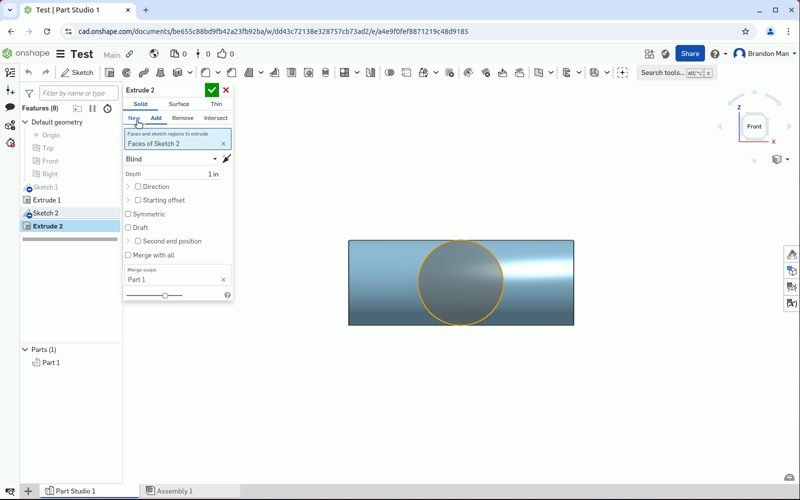
click(137, 120)
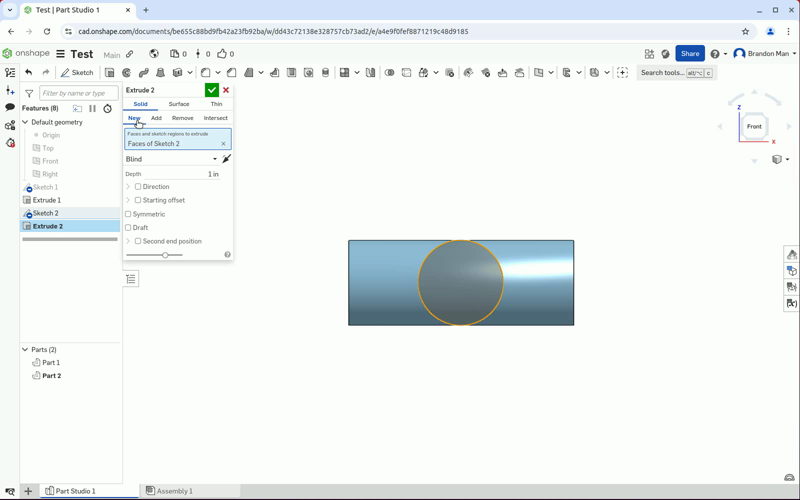
key(tab, 4)
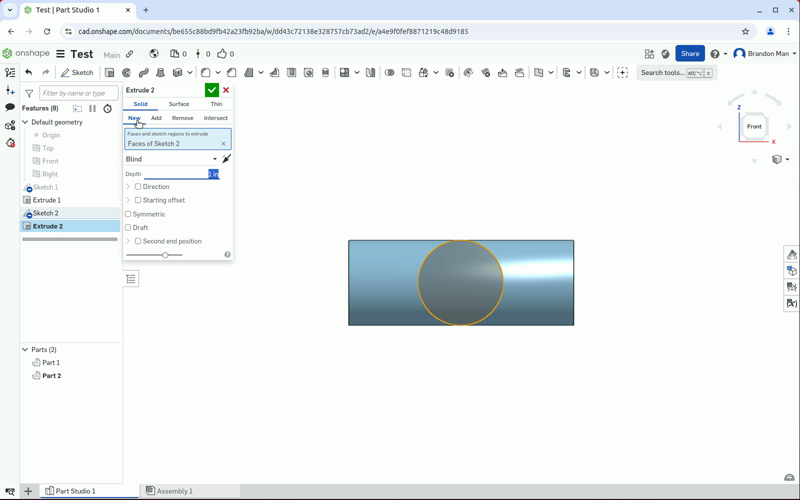
text(16.128)
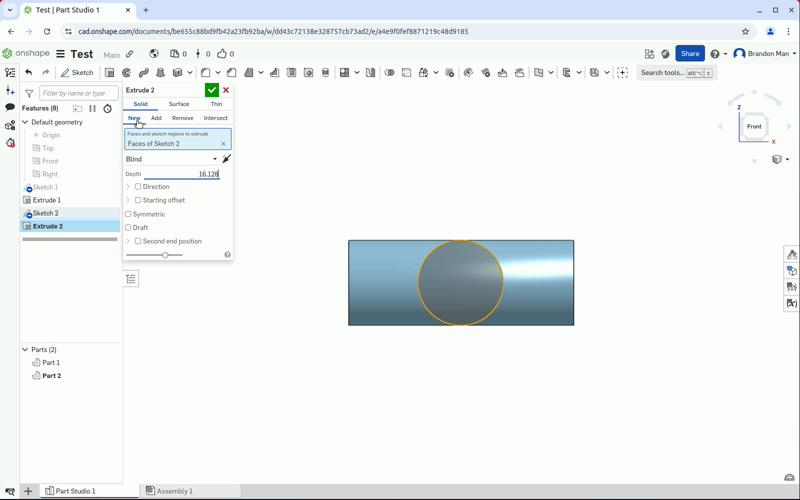
key(enter)
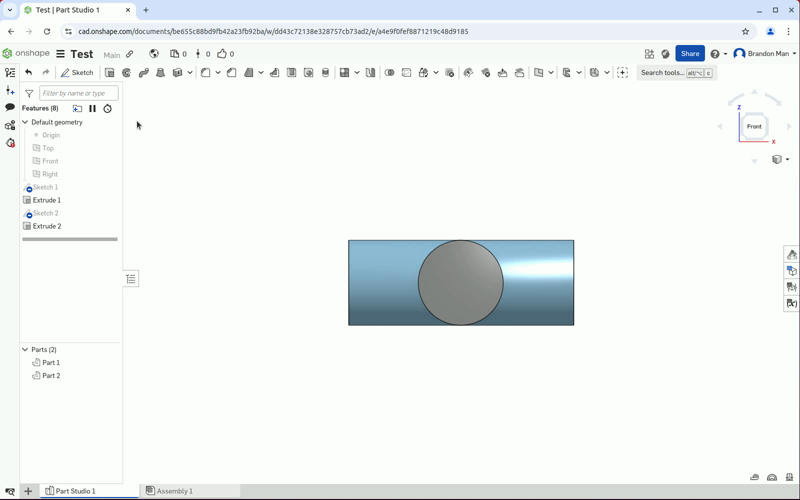
key(shift+h)
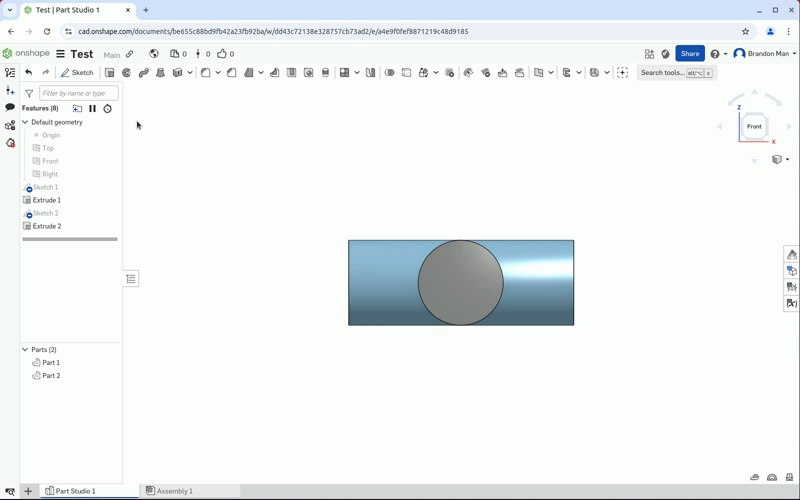
key(shift+h)
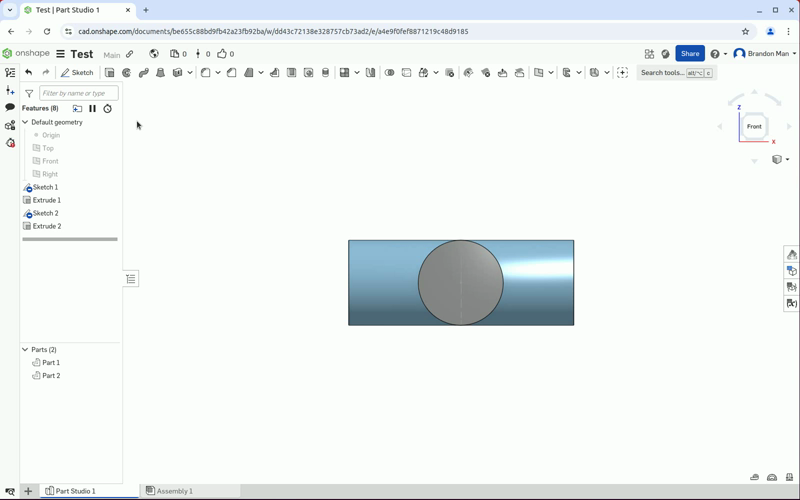
key(shift+7)
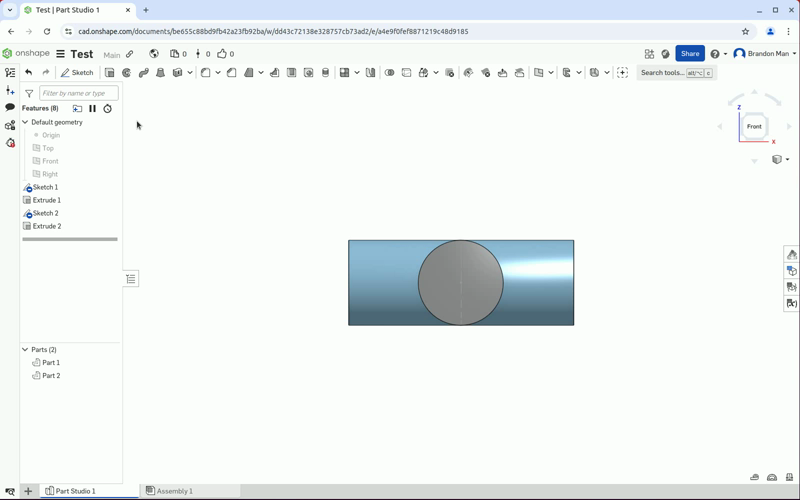
key(left, 2)
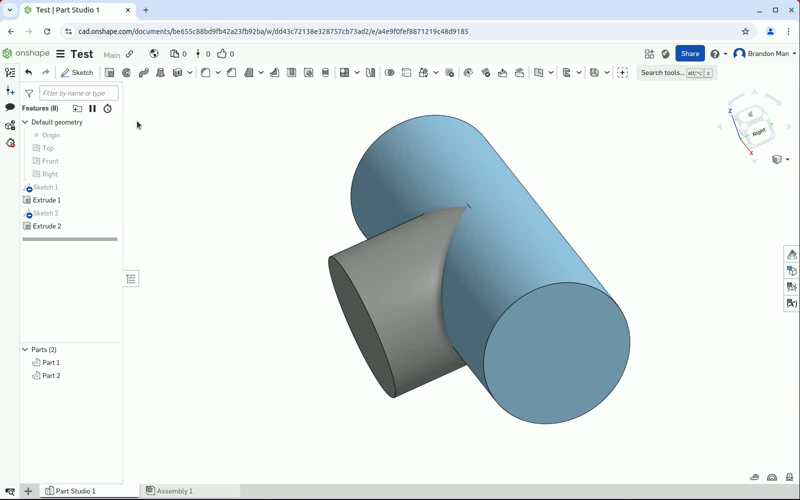
key(down, 2)
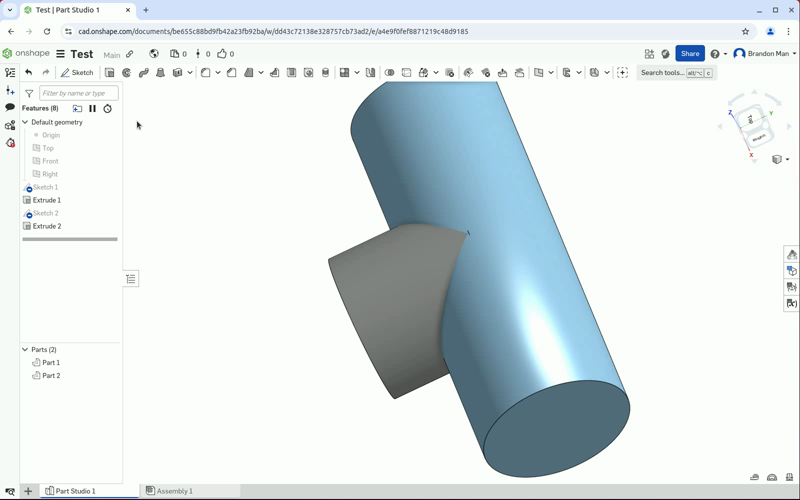
key(up, 2)
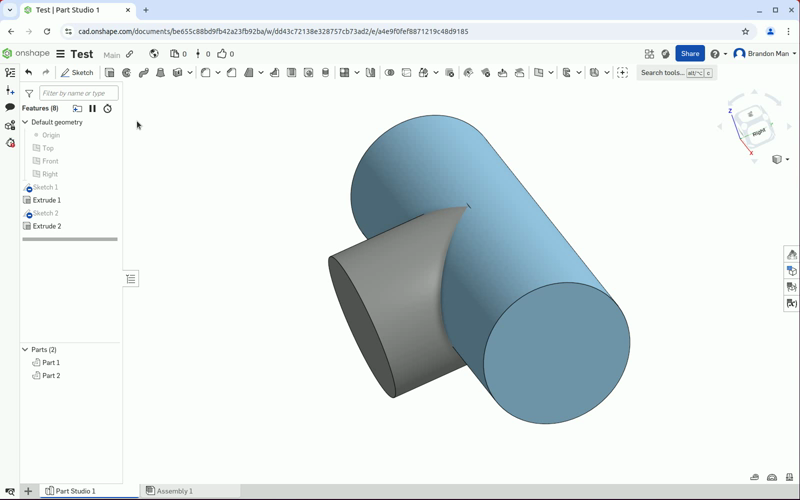
key(right, 2)
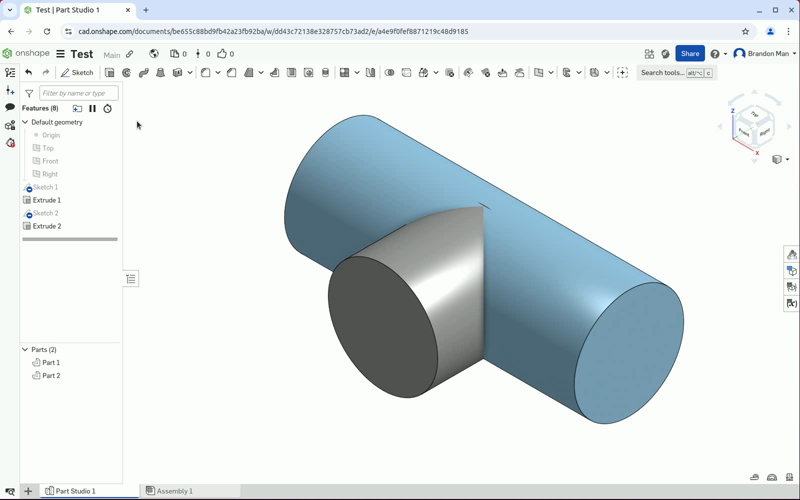
mouse_move(73, 189)
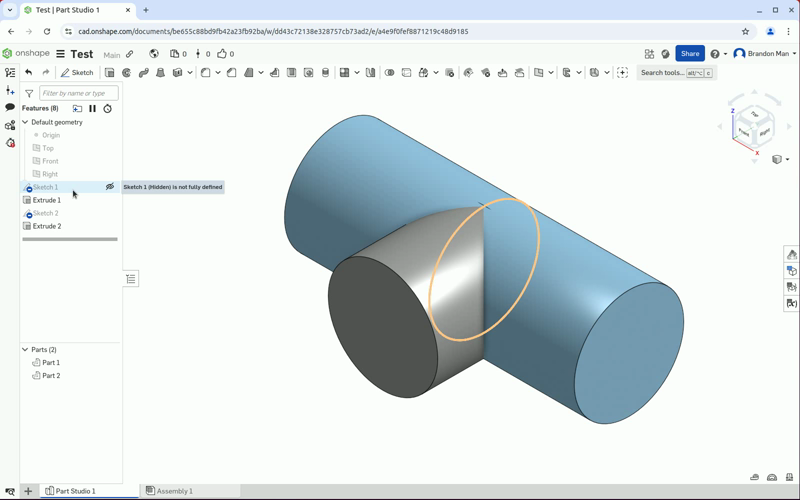
click(73, 189)